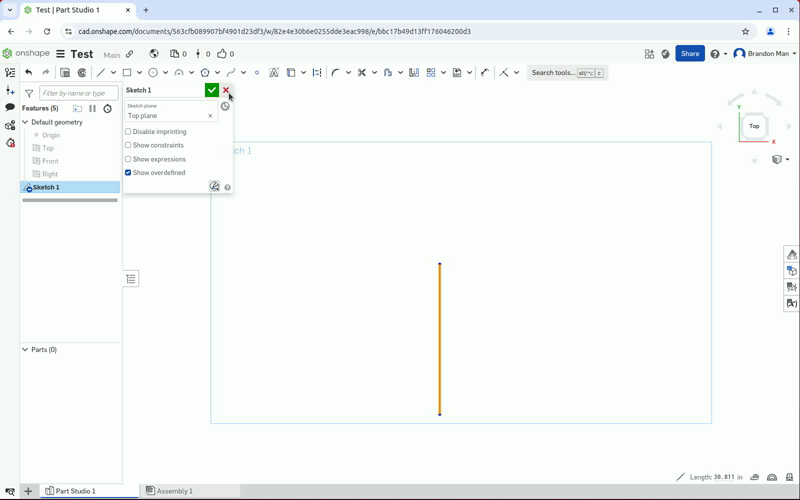
key(shift+h)
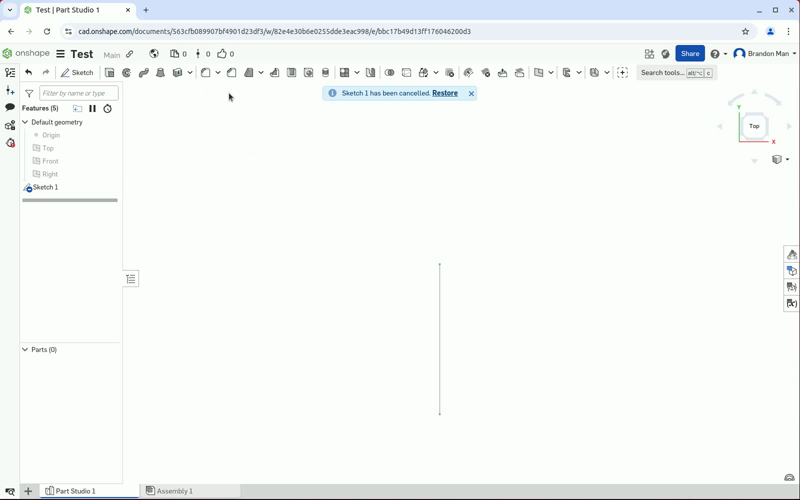
key(shift+s)
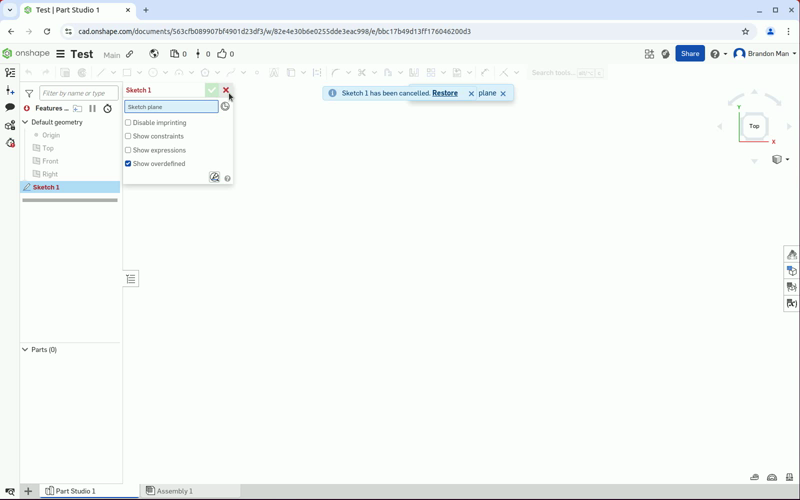
mouse_move(73, 150)
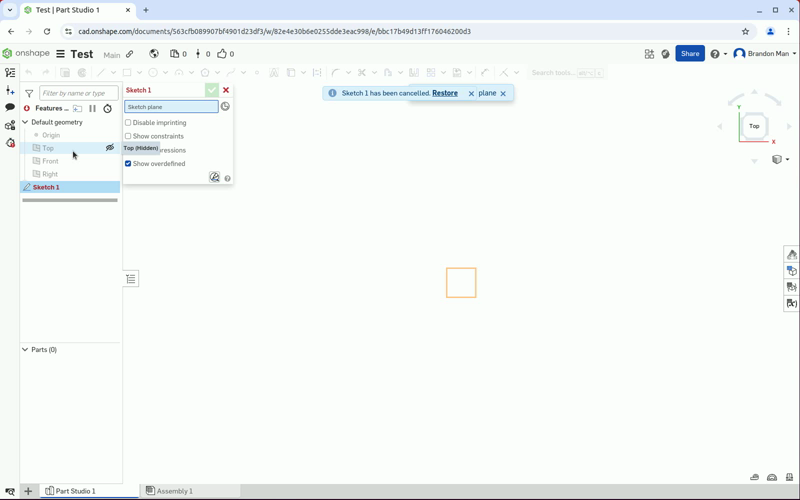
click(73, 150)
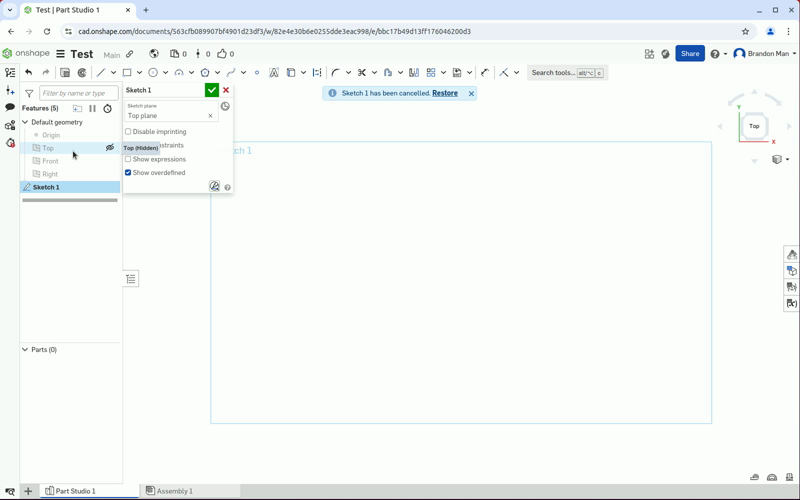
mouse_move(73, 352)
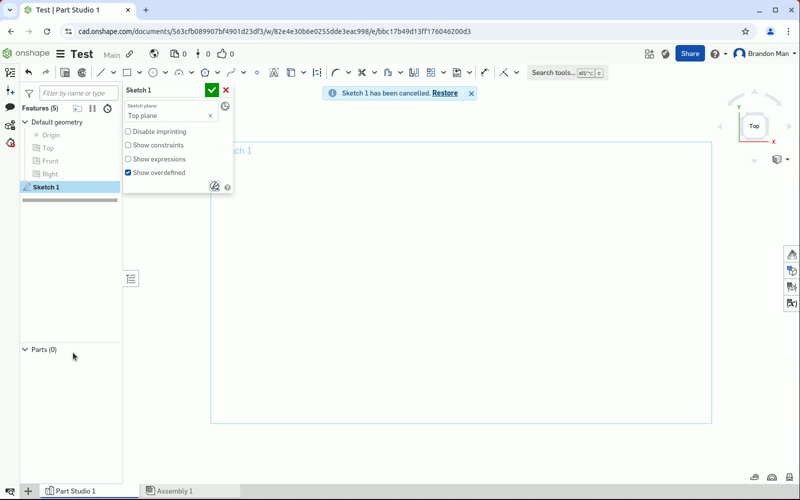
key(y)
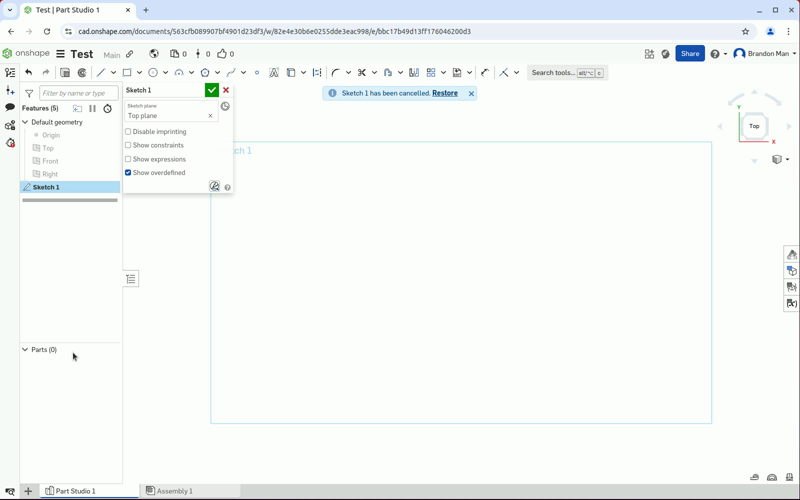
key(l)
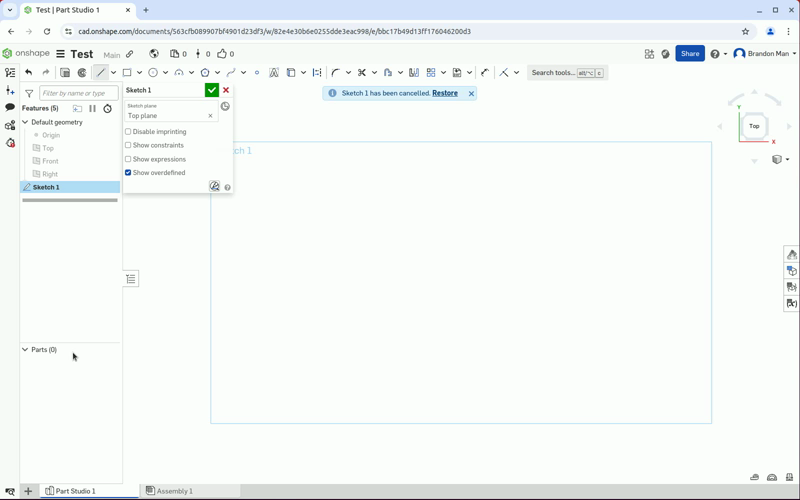
key_down(shift)
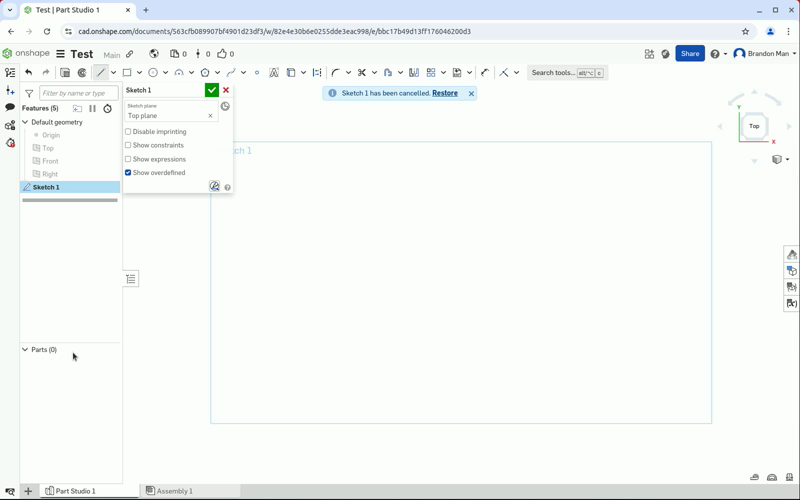
mouse_move(460, 282)
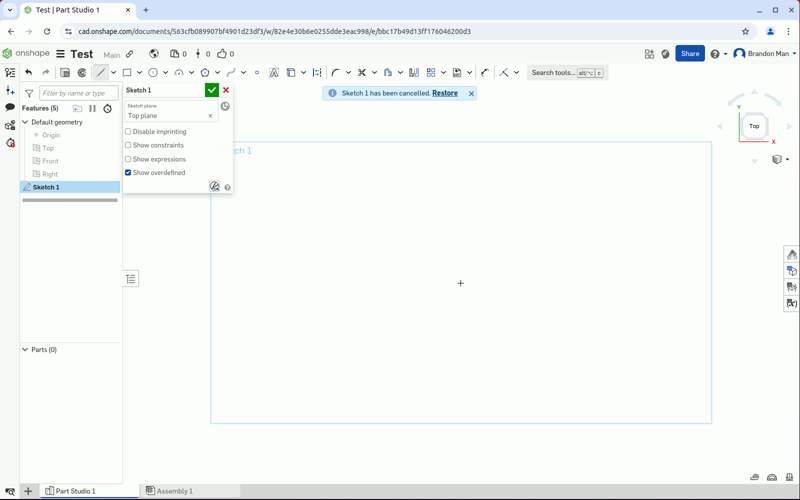
click(460, 282)
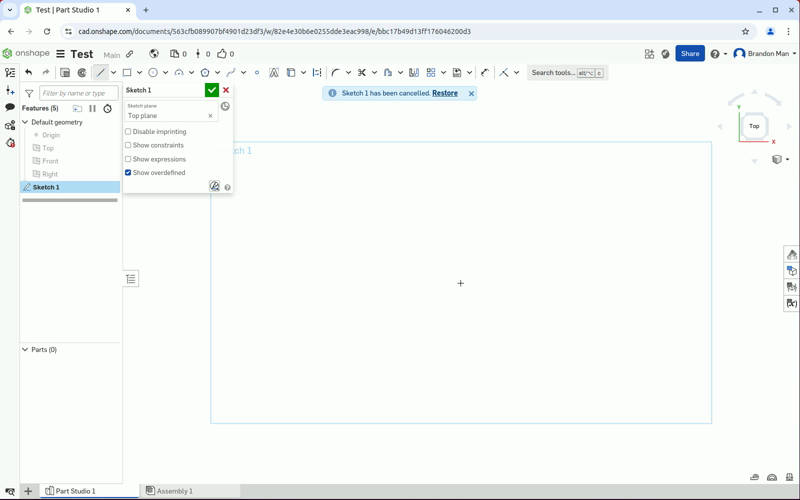
key_up(shift)
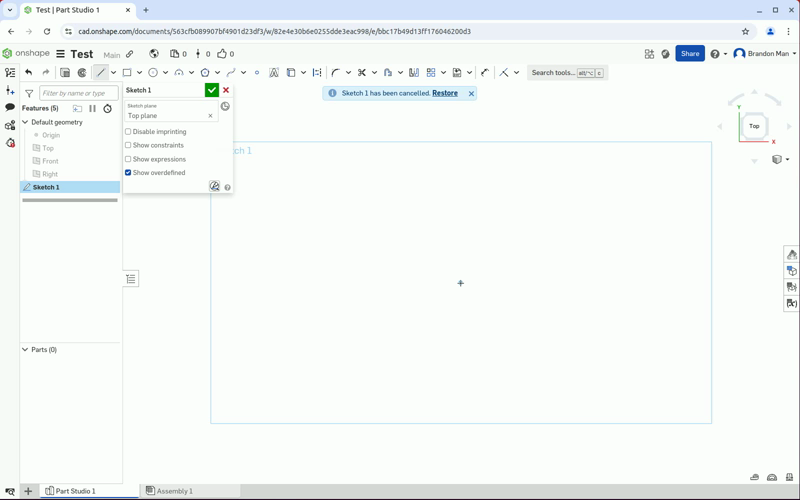
key_down(shift)
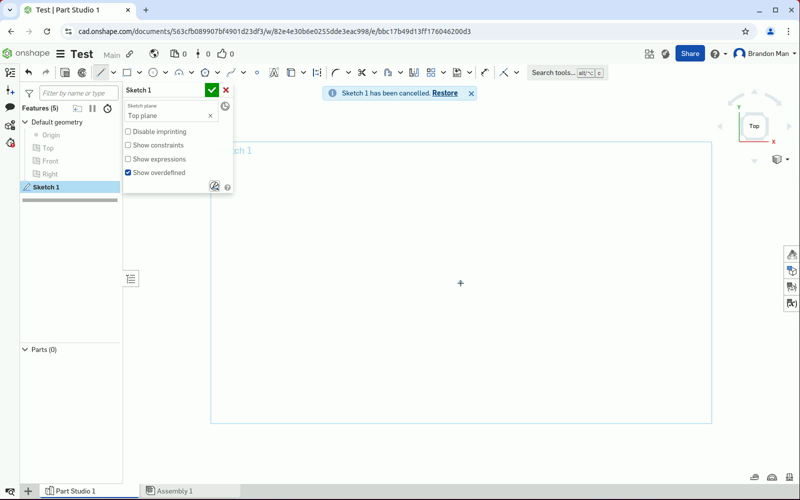
mouse_move(577, 282)
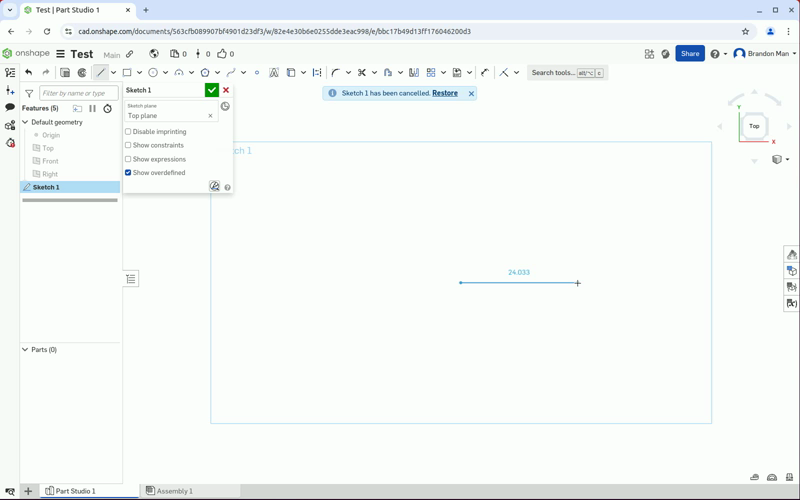
click(577, 282)
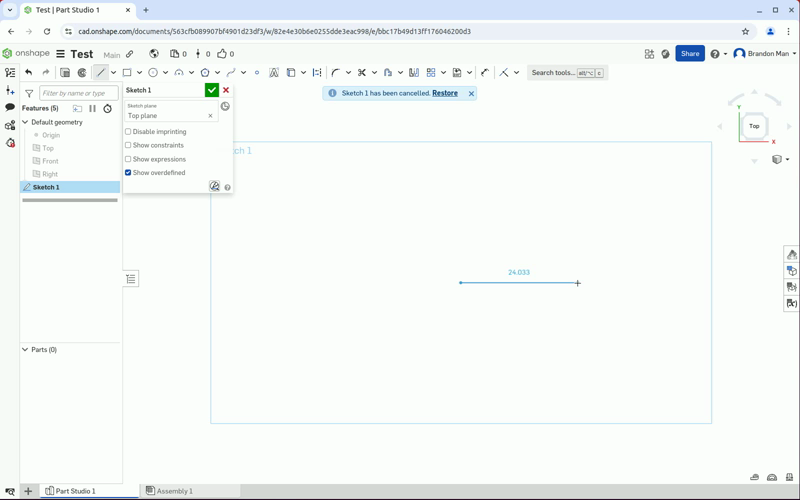
key_up(shift)
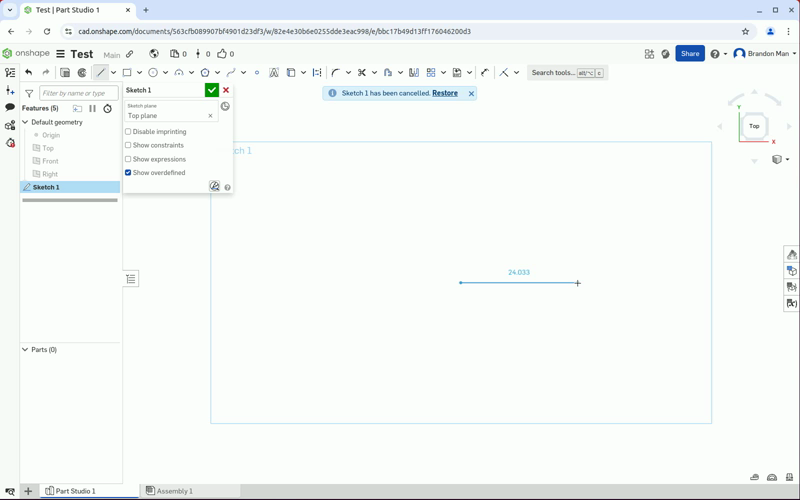
key_down(shift)
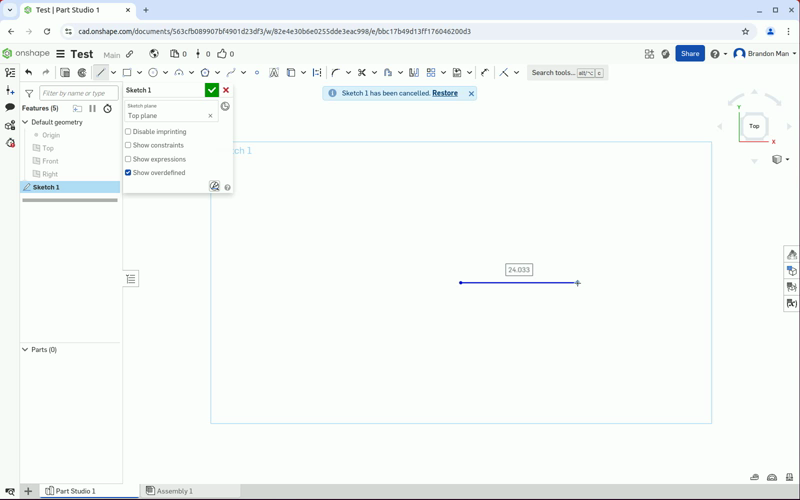
mouse_move(577, 189)
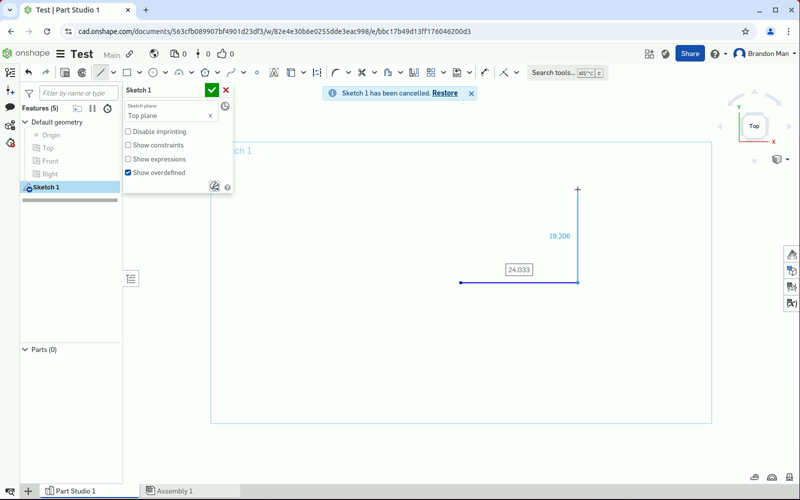
click(577, 189)
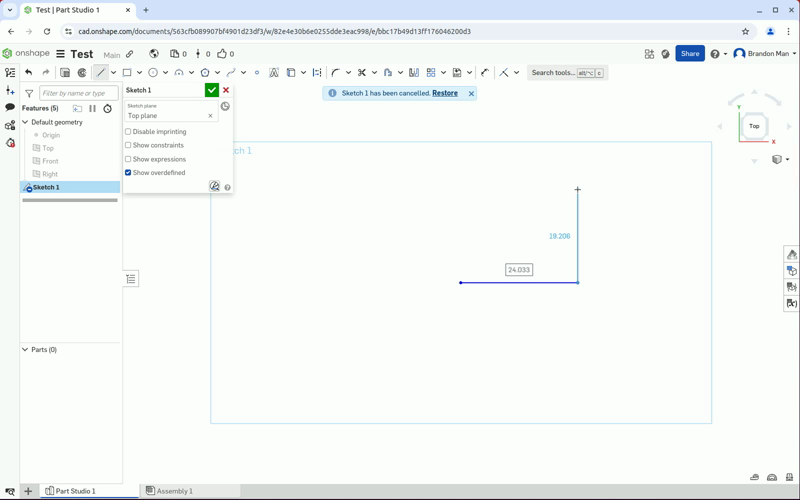
key_up(shift)
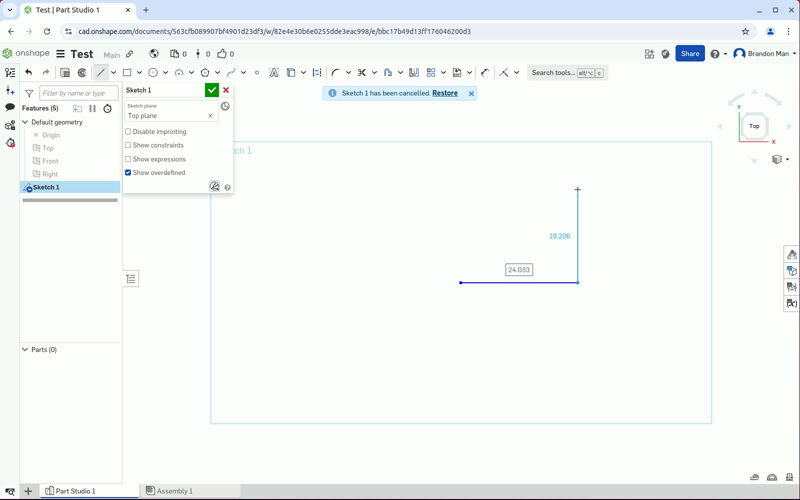
key_down(shift)
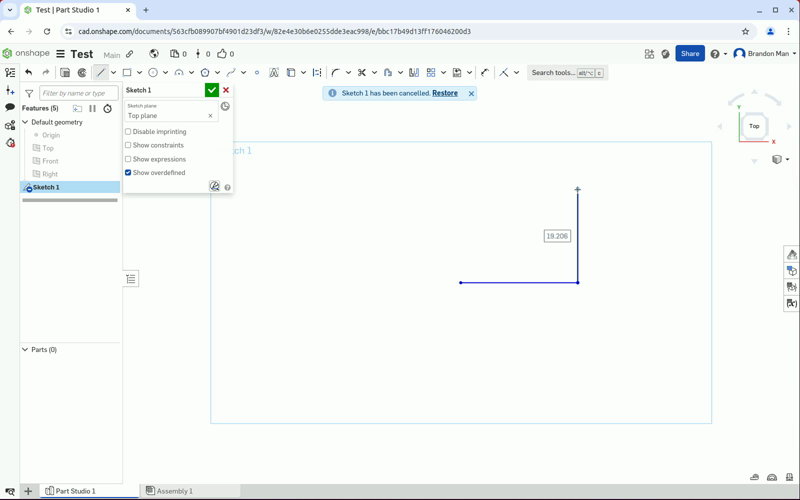
mouse_move(460, 189)
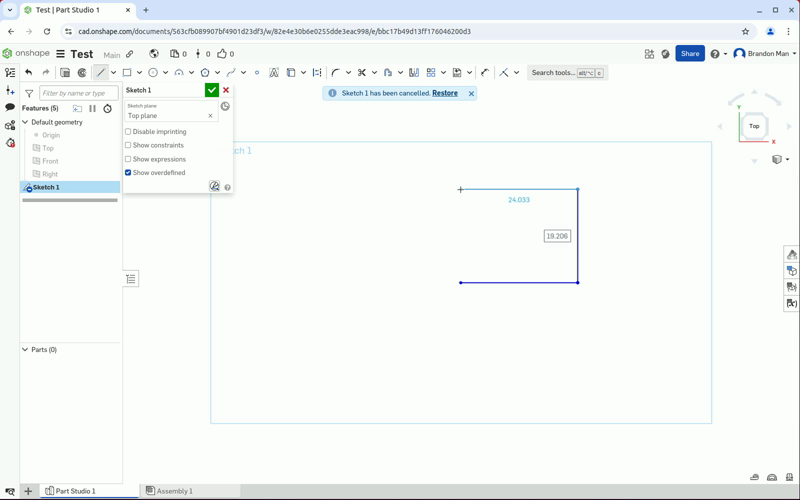
click(460, 189)
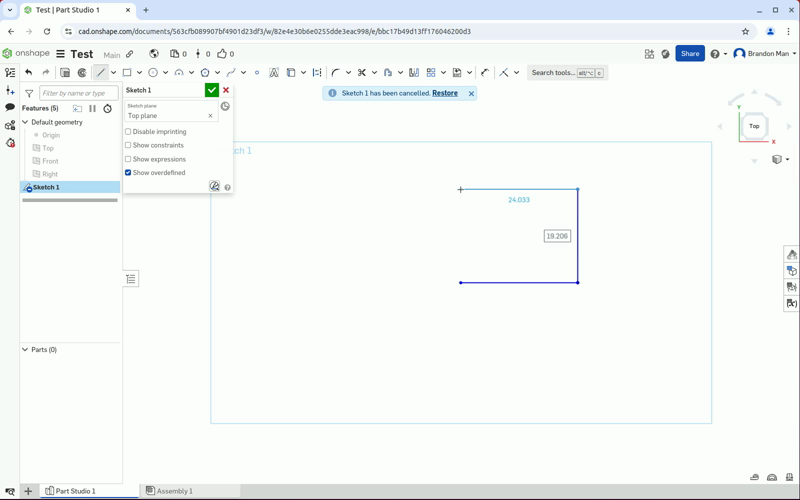
key_up(shift)
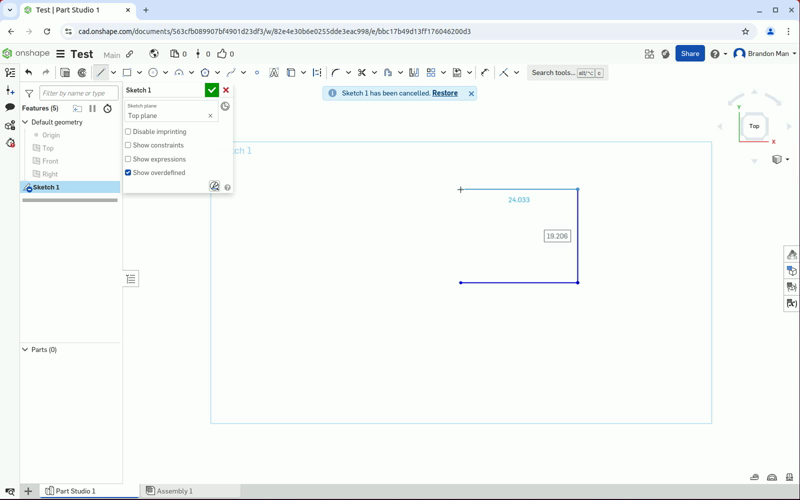
key_down(shift)
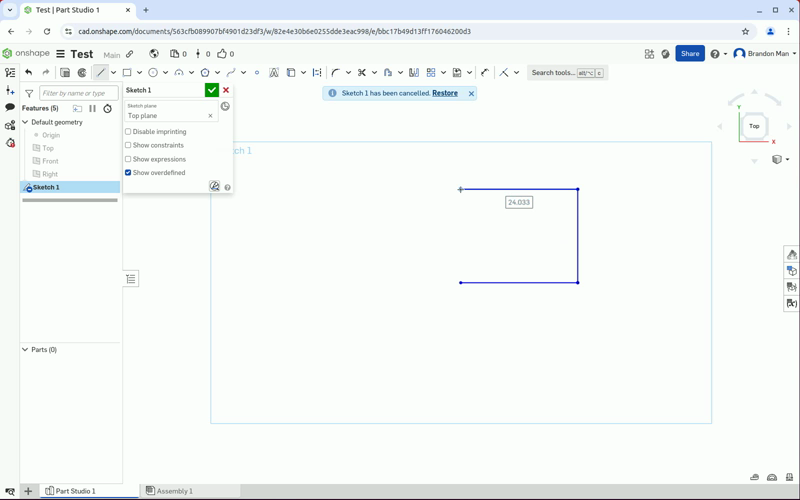
mouse_move(460, 282)
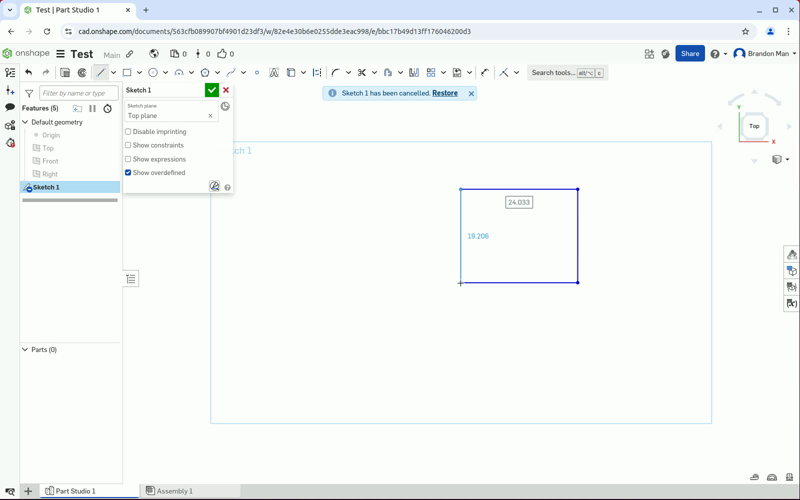
key_up(shift)
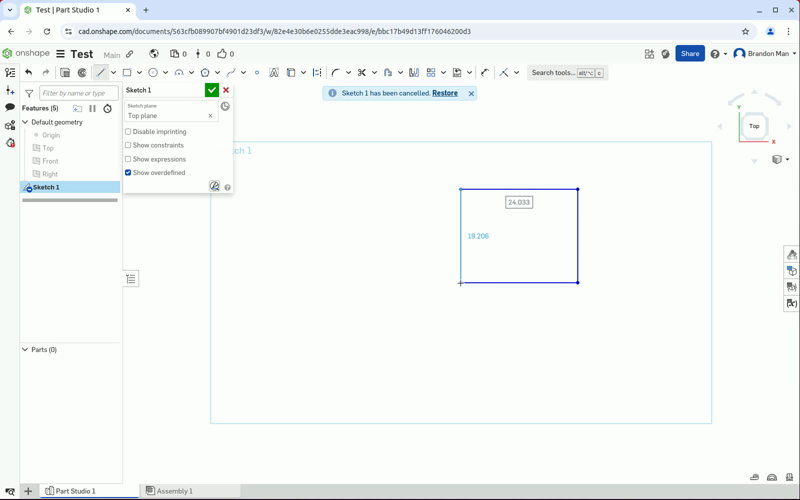
click(460, 282)
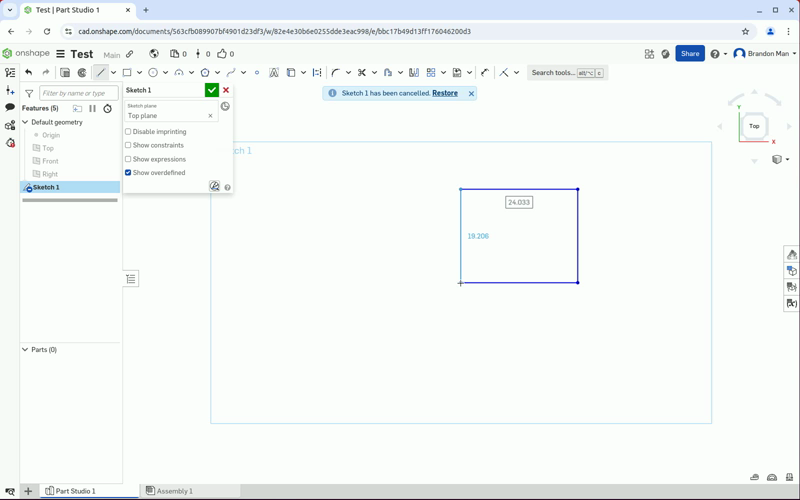
key(esc)
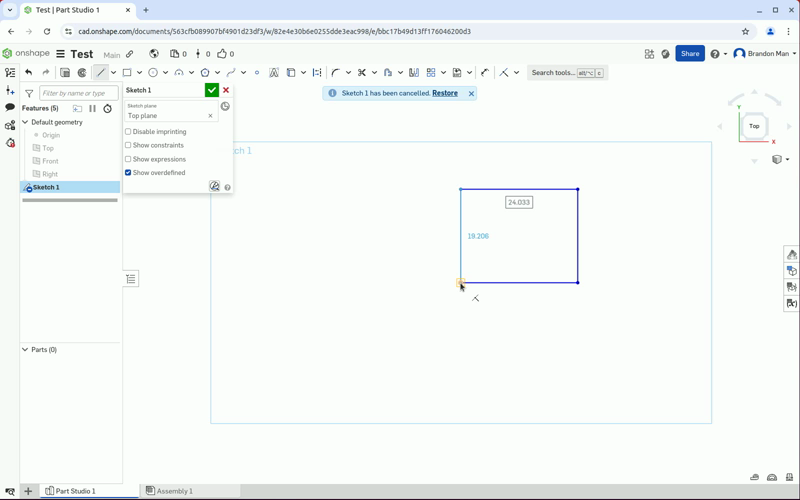
mouse_move(532, 269)
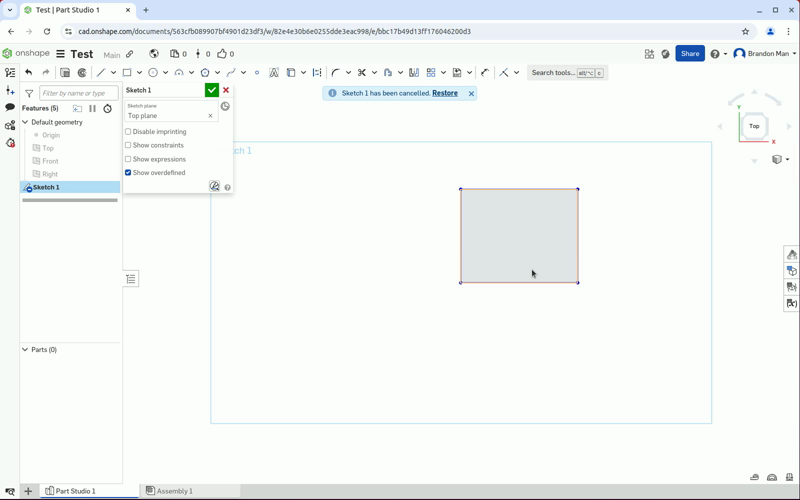
click(532, 269)
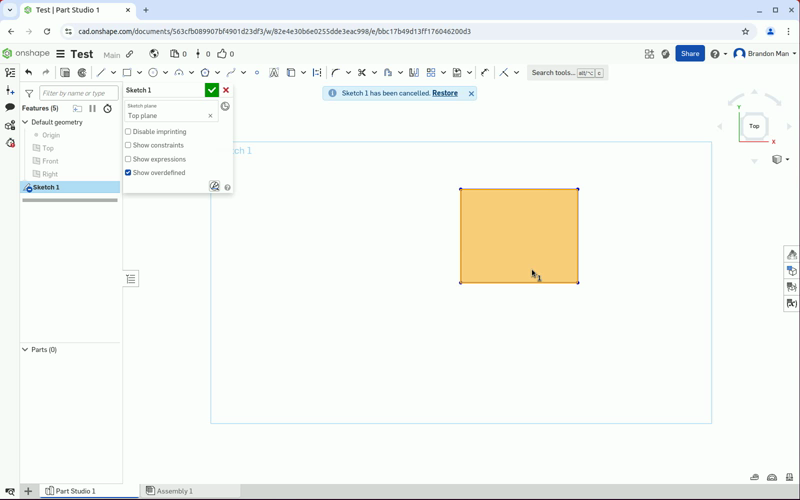
mouse_move(73, 352)
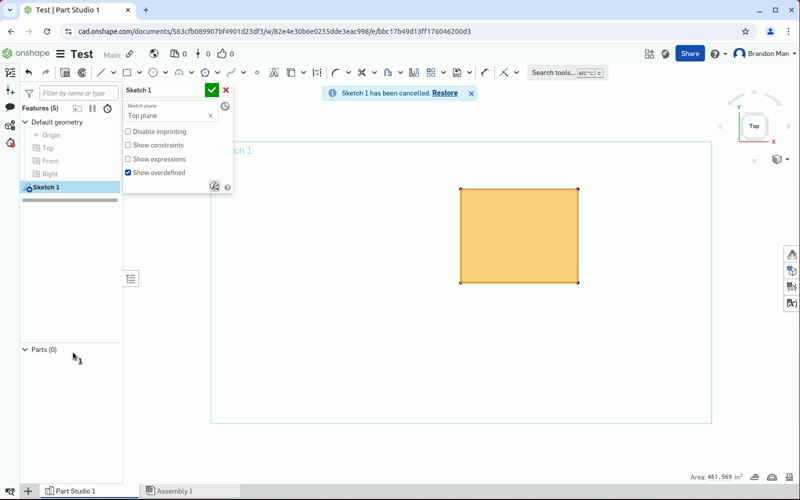
key(shift+y)
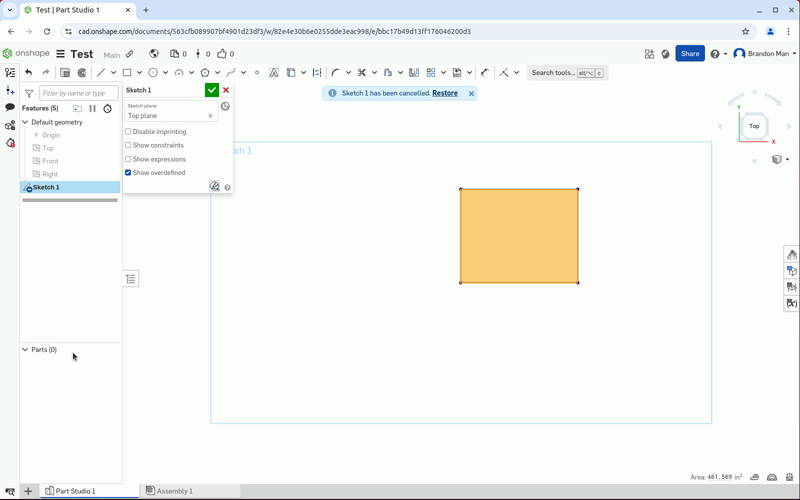
key(shift+e)
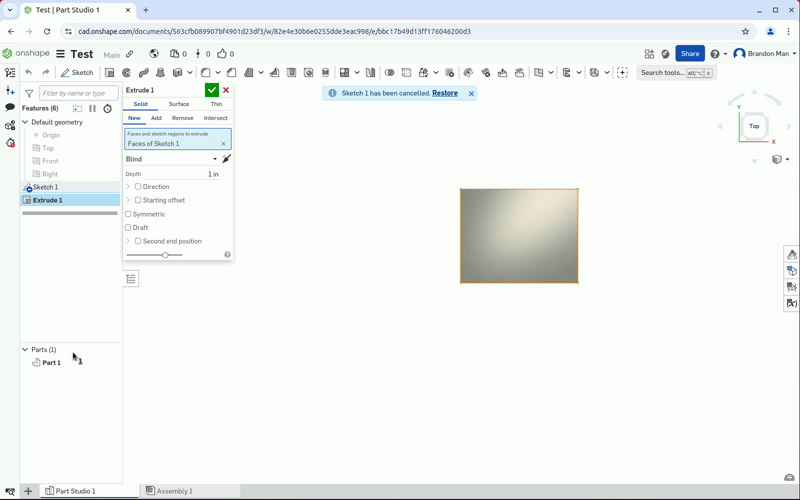
mouse_move(143, 106)
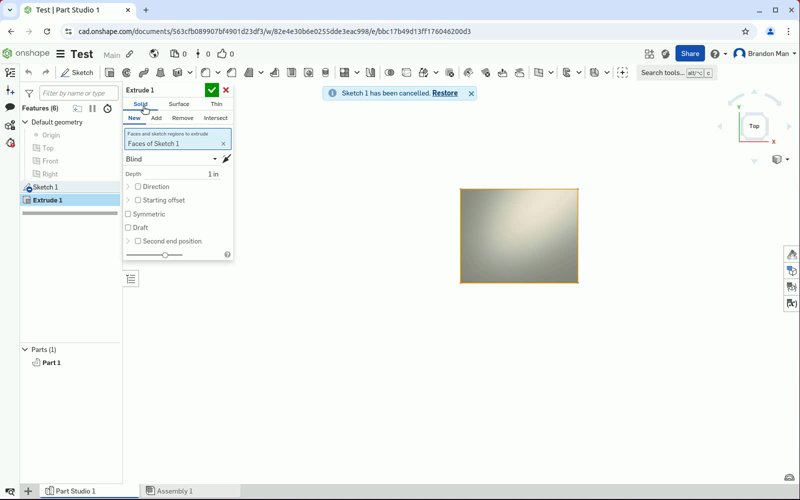
click(143, 106)
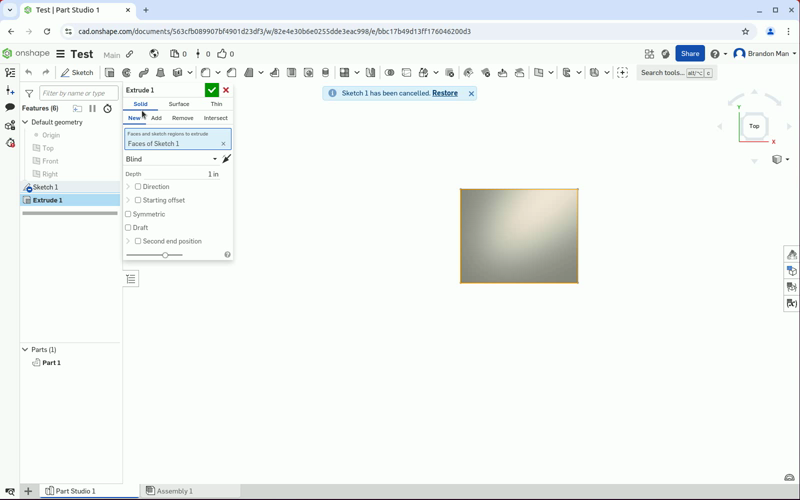
mouse_move(137, 120)
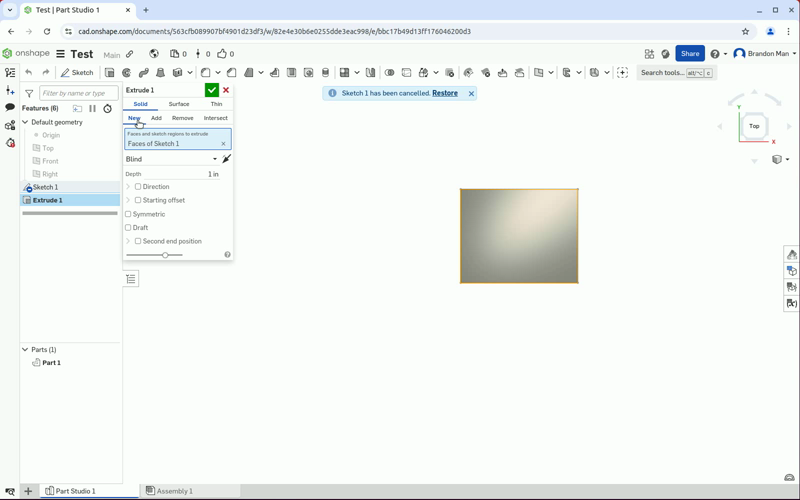
click(137, 120)
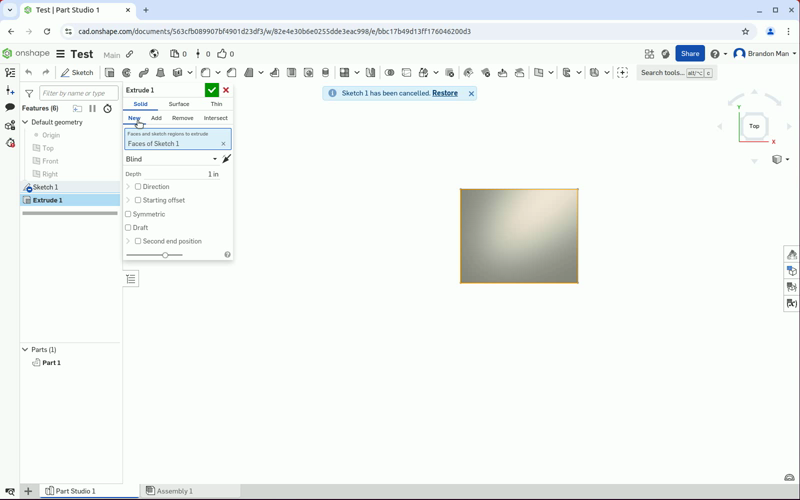
key(tab, 4)
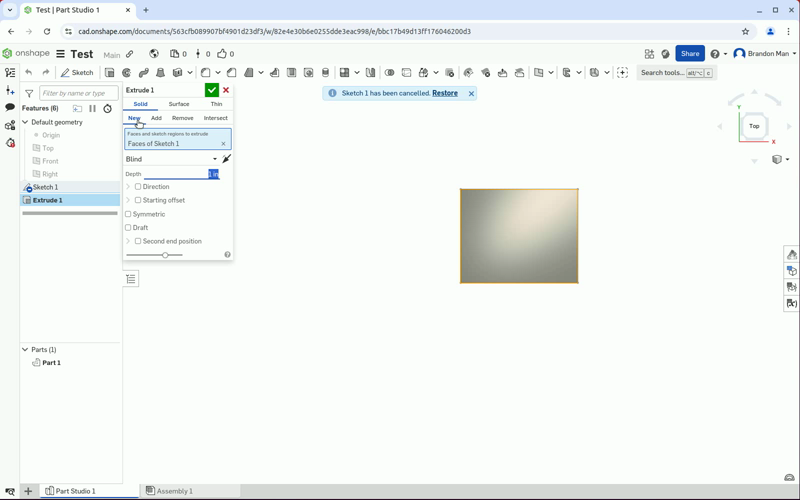
text(2.407)
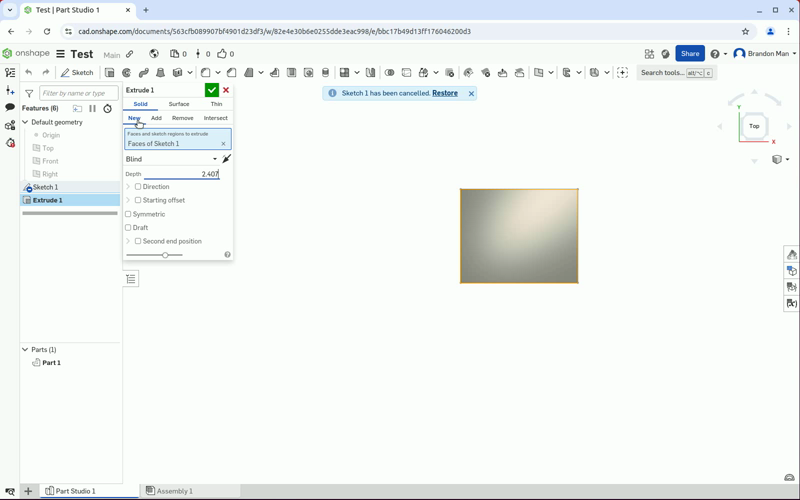
key(enter)
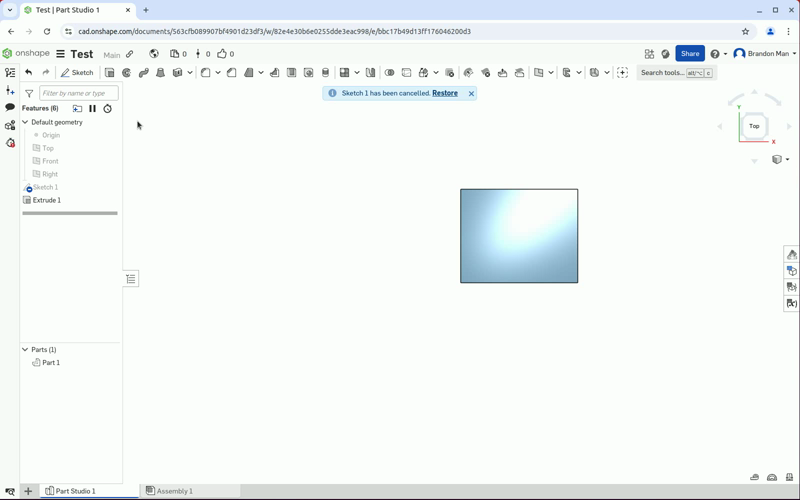
key(shift+h)
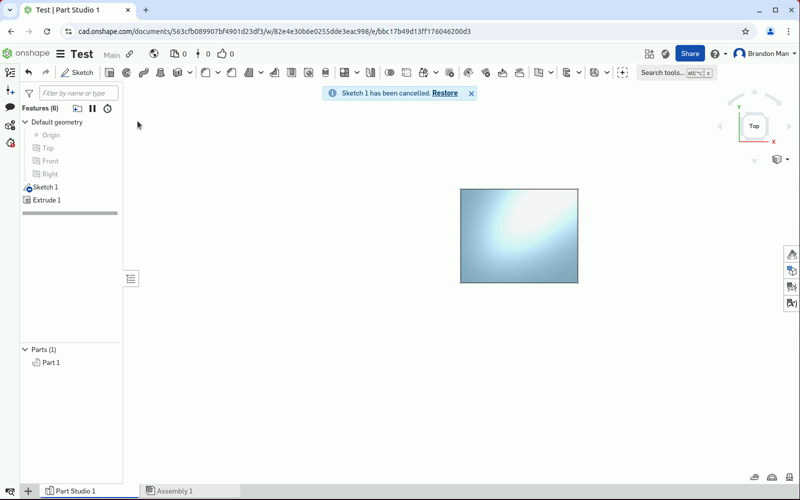
key(shift+h)
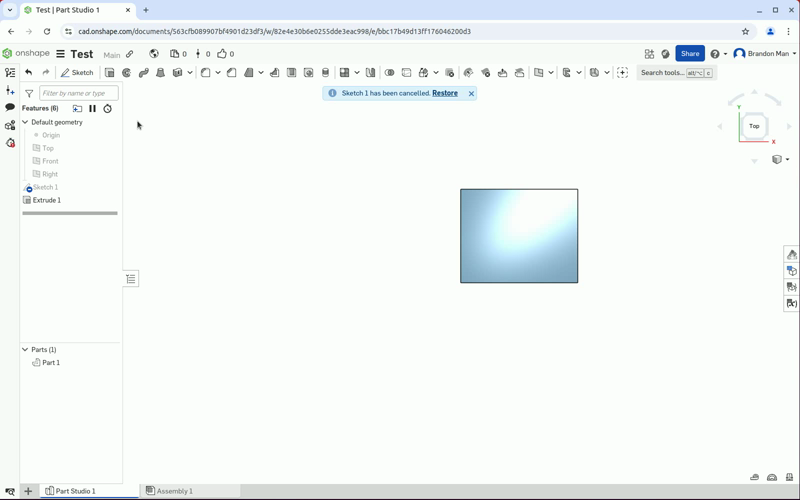
mouse_move(73, 189)
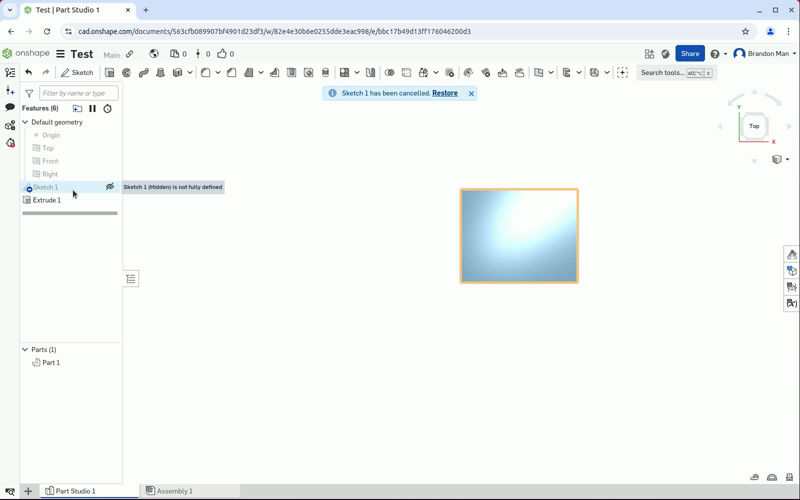
click(73, 189)
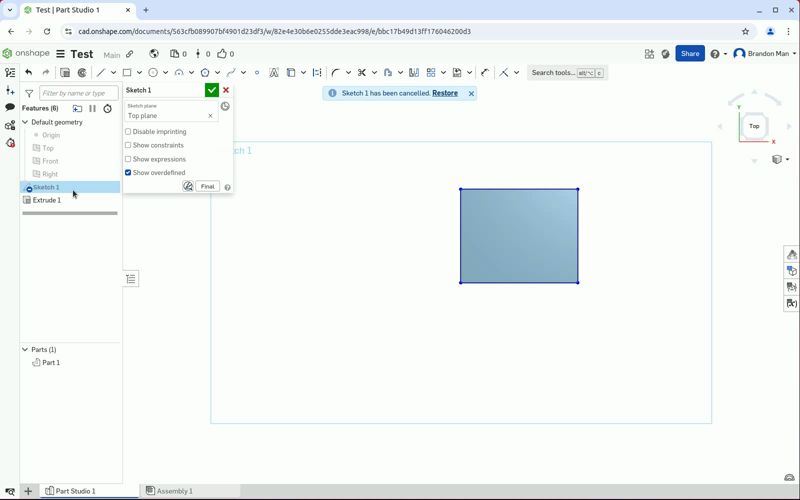
mouse_move(229, 92)
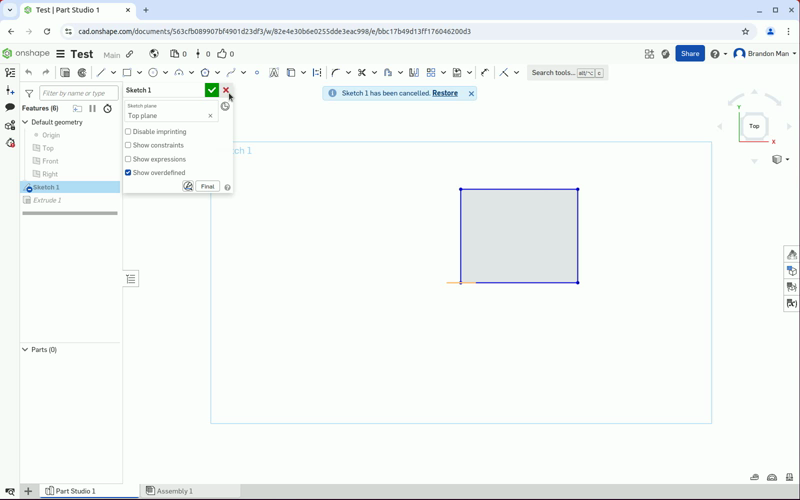
click(229, 92)
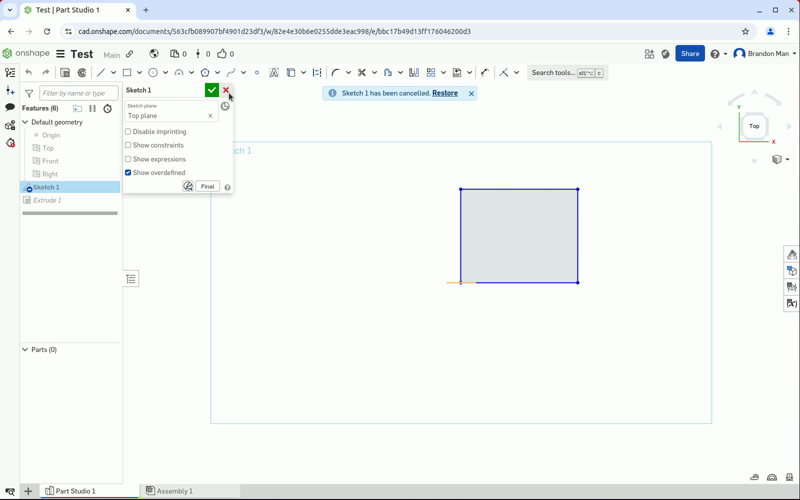
key(shift+s)
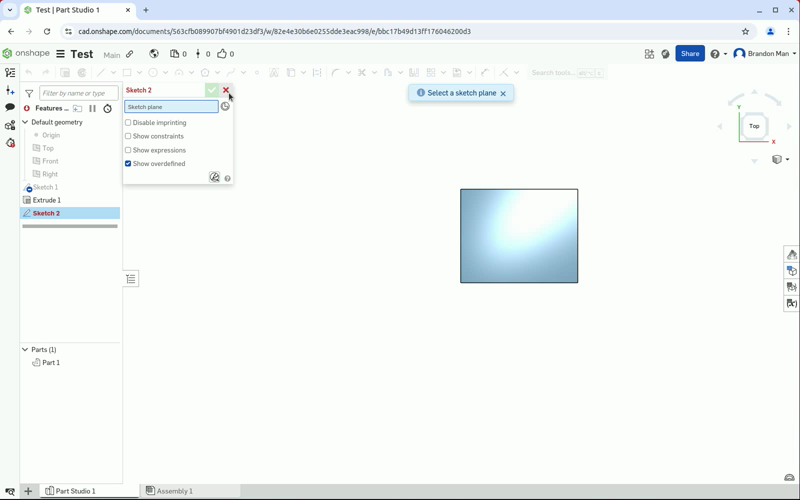
mouse_move(73, 150)
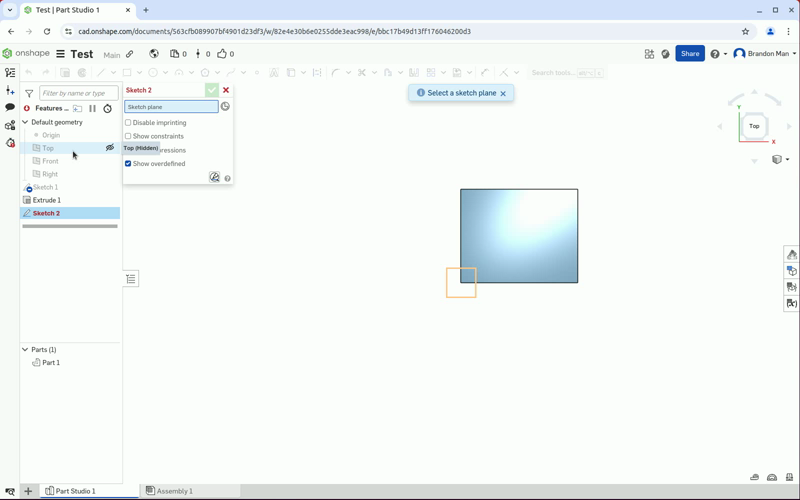
click(73, 150)
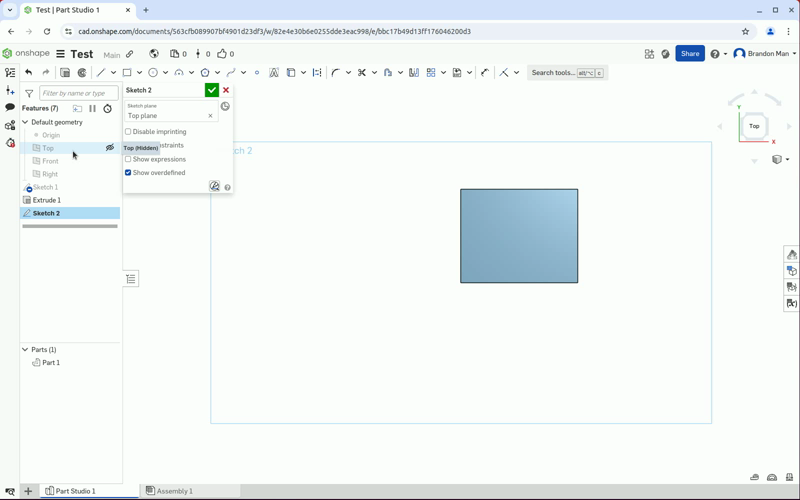
mouse_move(73, 352)
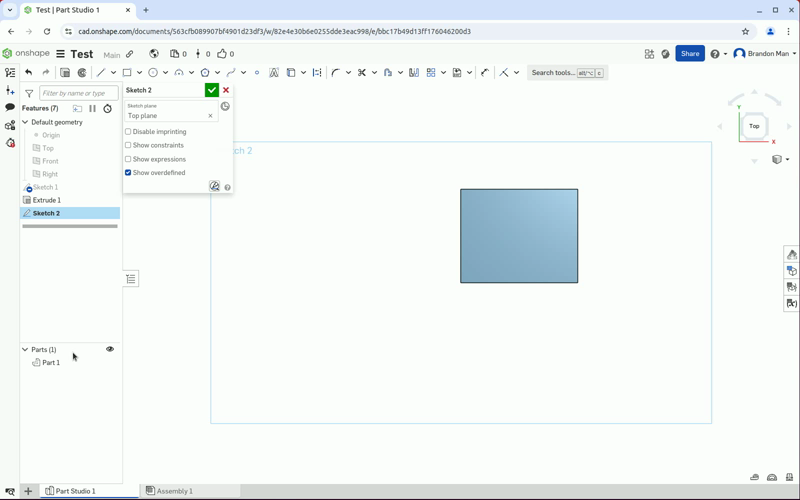
key(y)
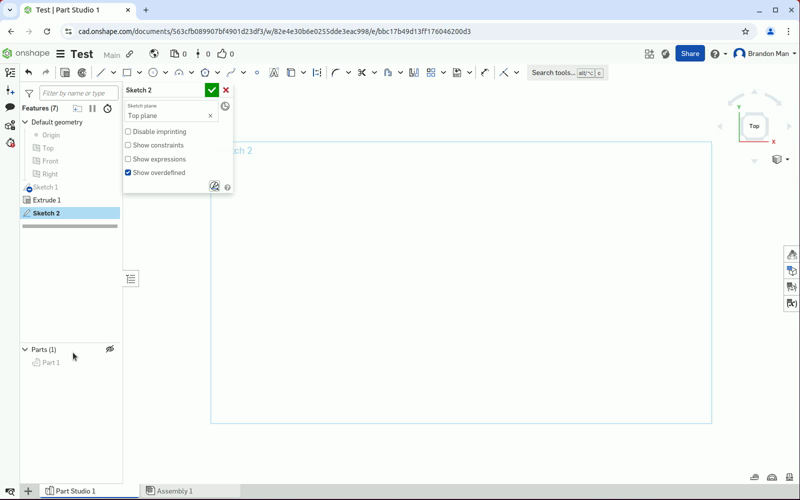
key(l)
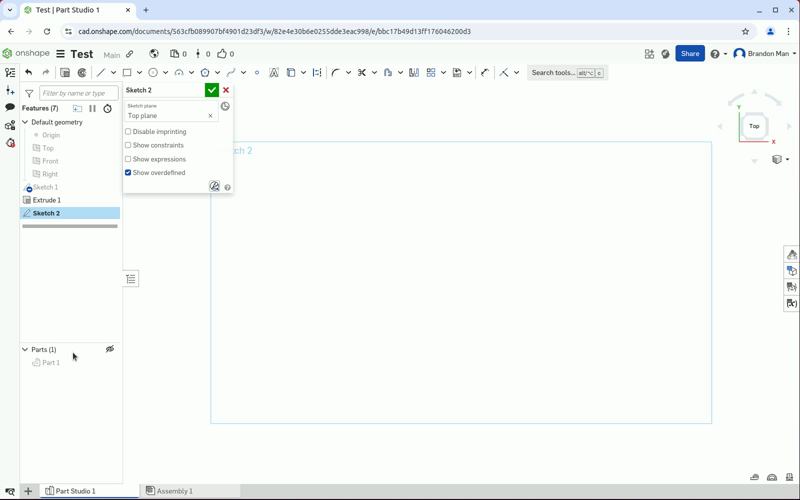
key_down(shift)
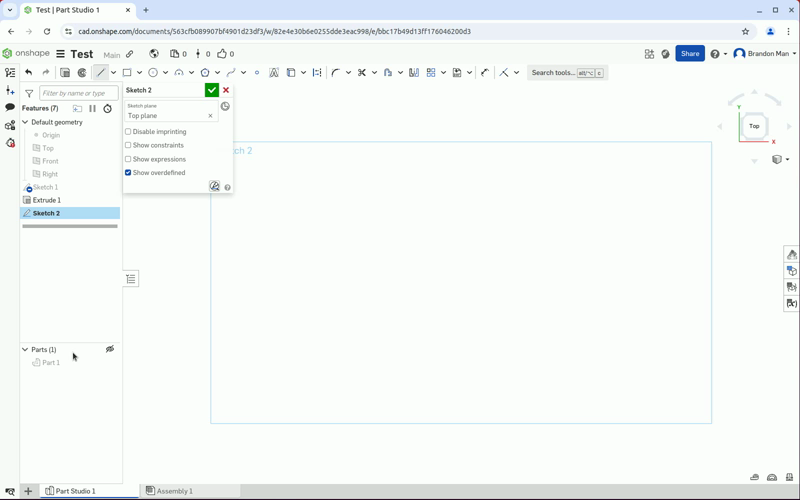
mouse_move(460, 282)
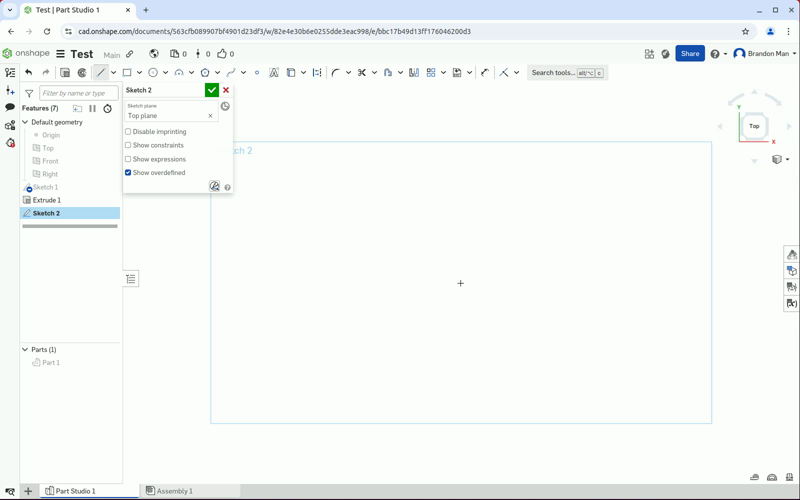
click(460, 282)
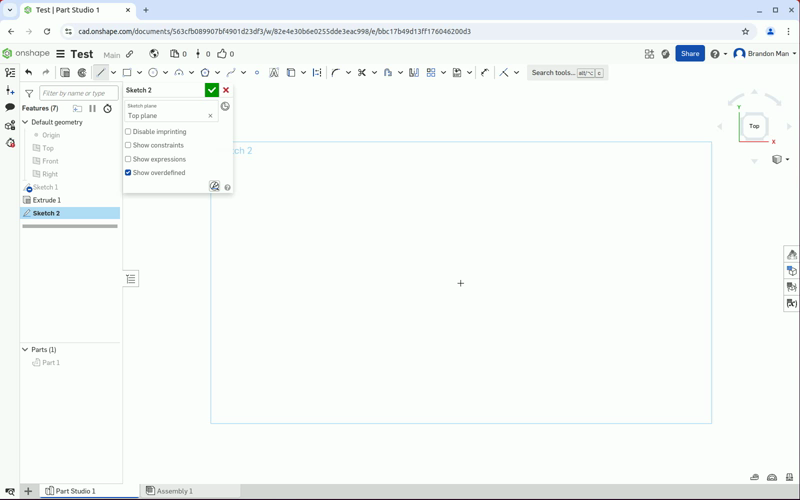
key_up(shift)
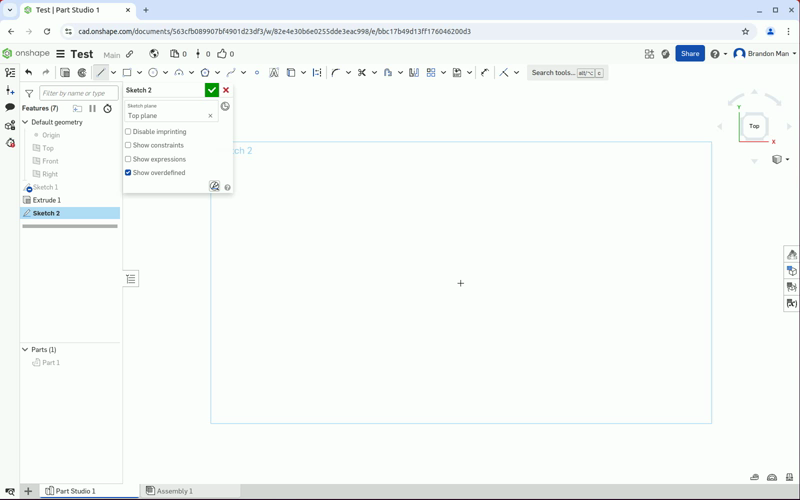
key_down(shift)
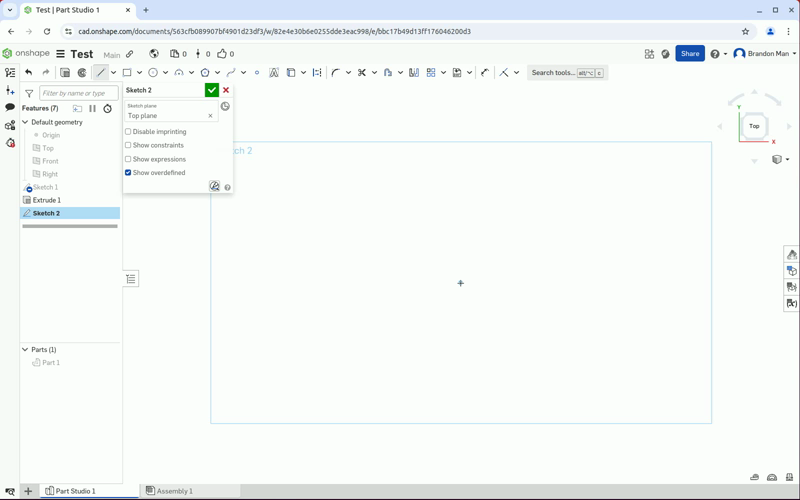
mouse_move(490, 282)
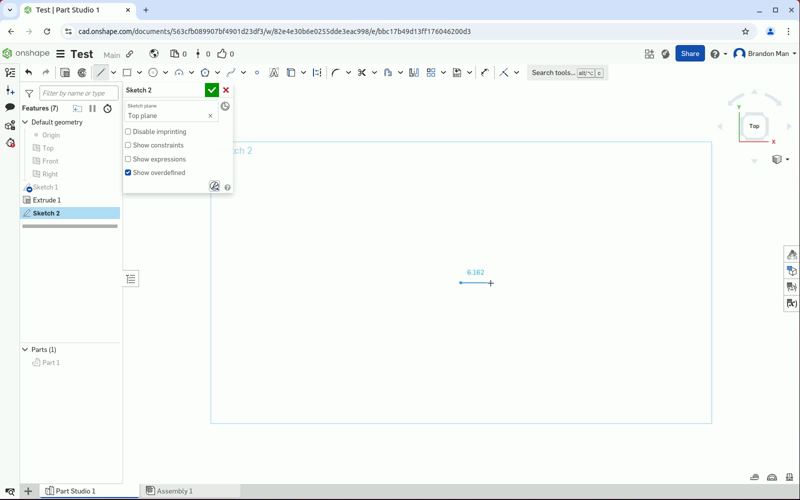
mouse_move(485, 282)
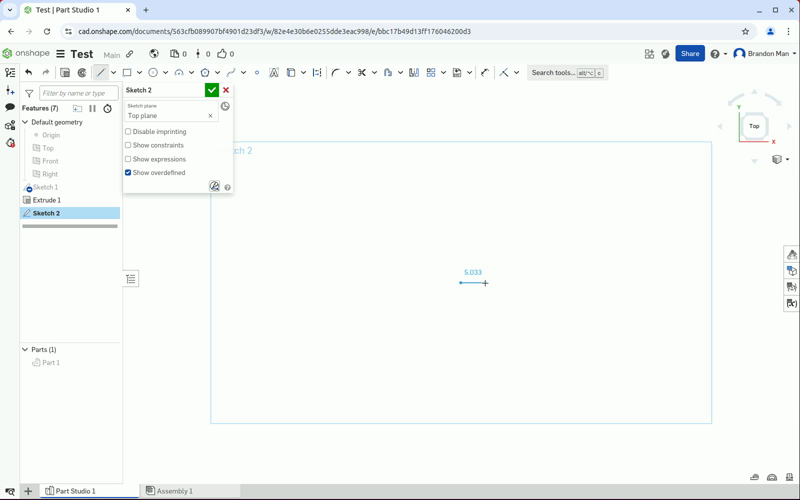
click(485, 282)
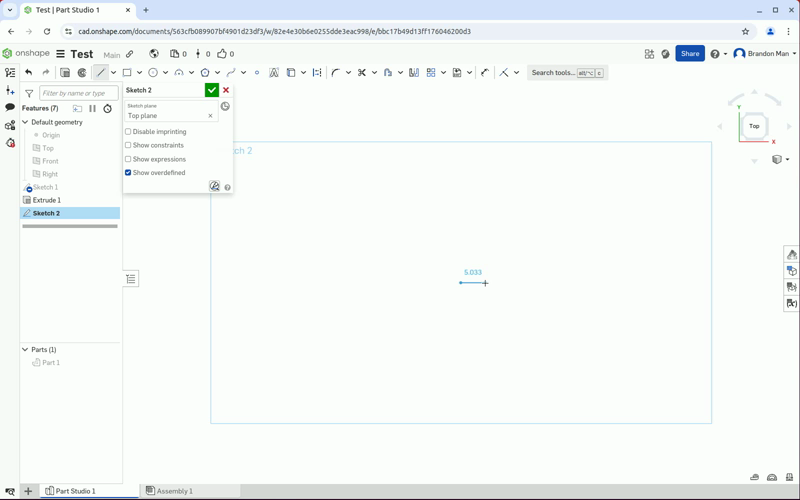
key_up(shift)
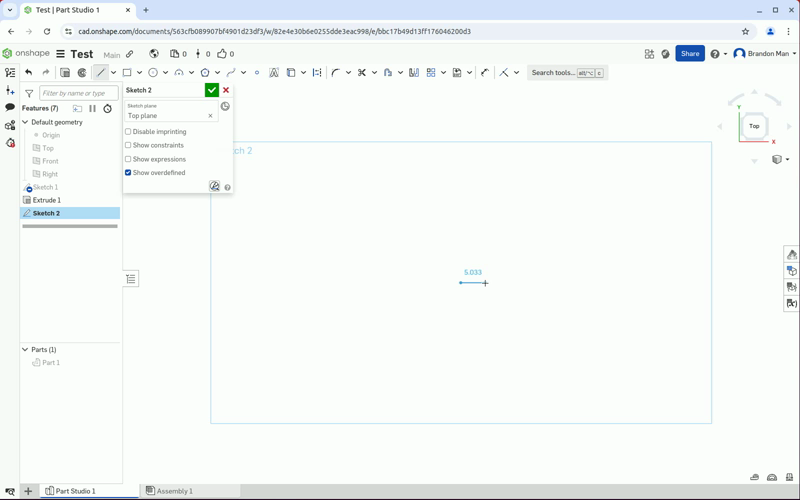
key(esc)
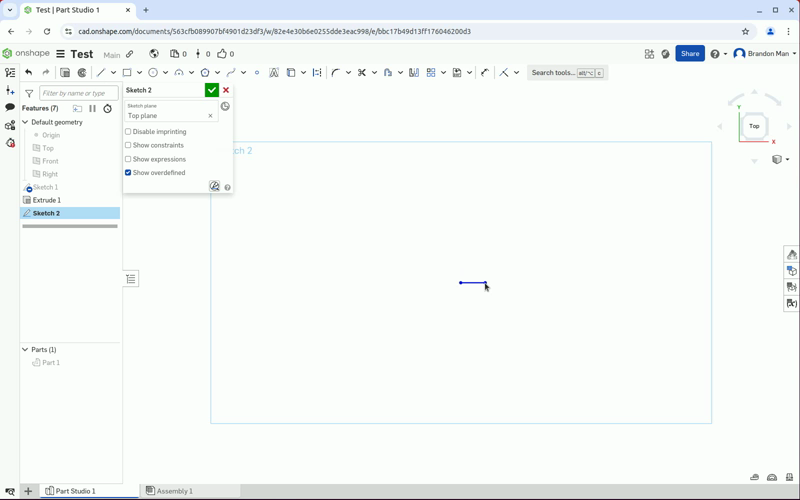
key(a)
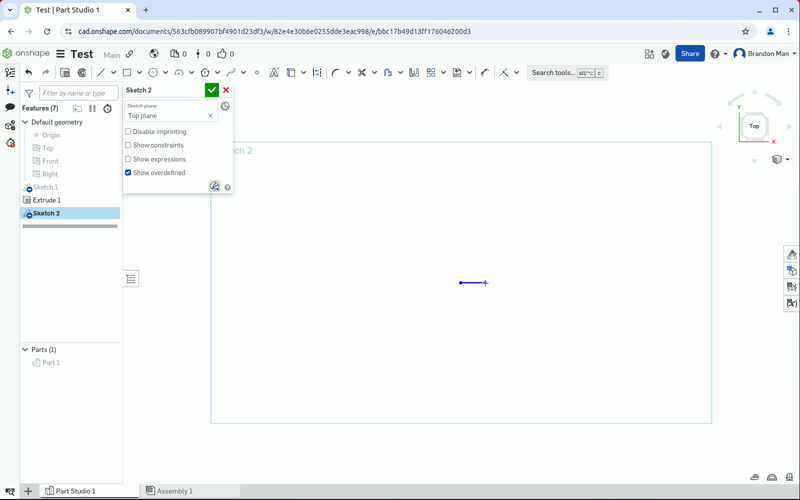
mouse_move(485, 282)
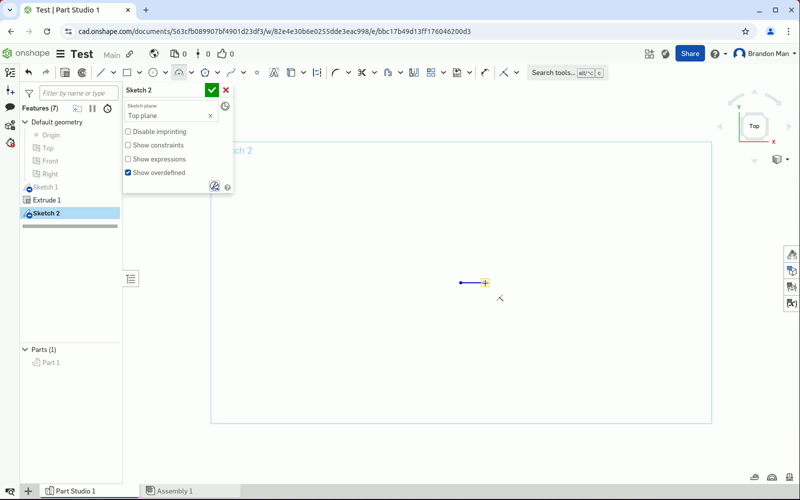
click(485, 282)
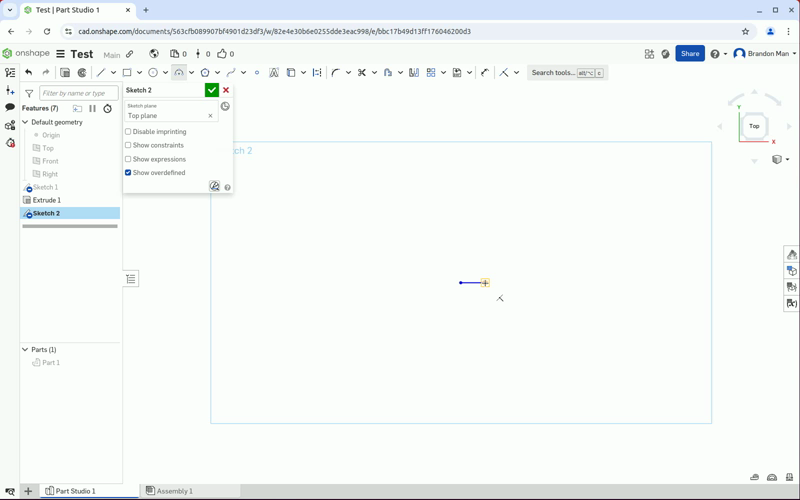
key_down(shift)
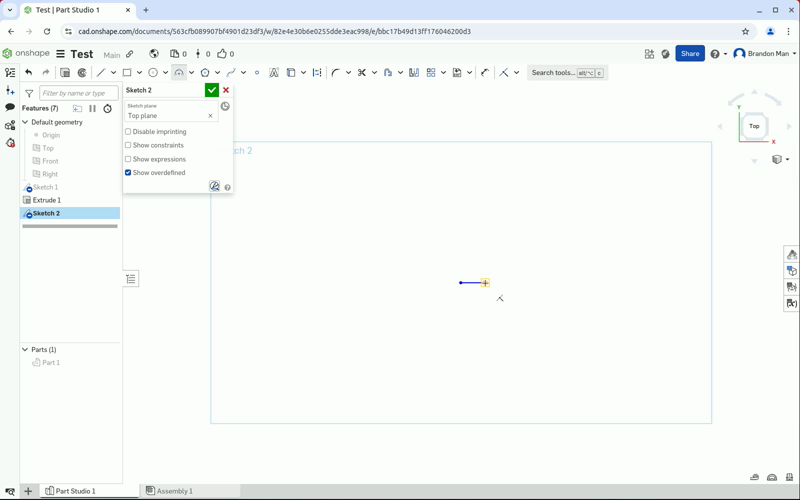
mouse_move(460, 258)
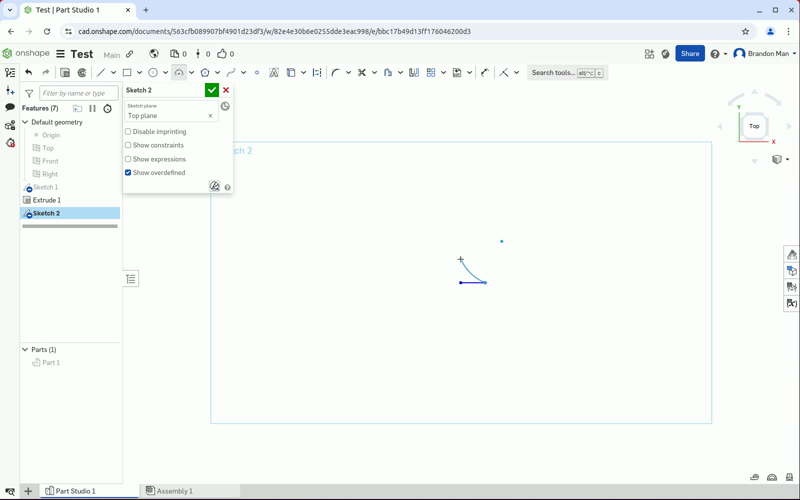
click(460, 258)
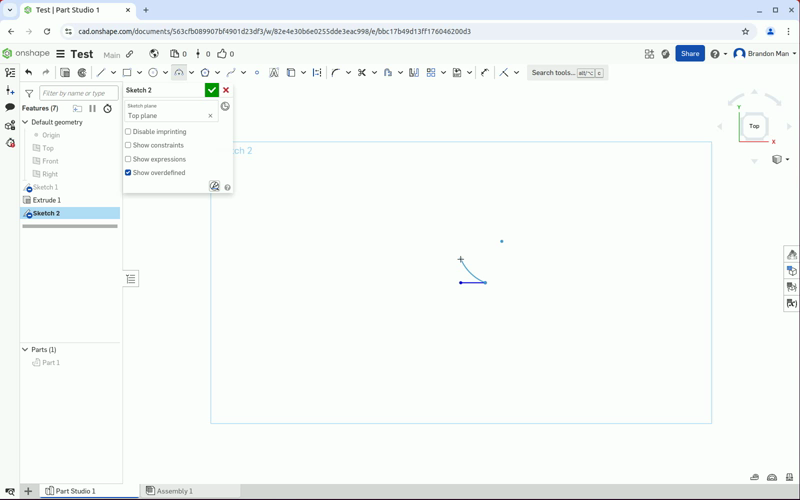
mouse_move(467, 275)
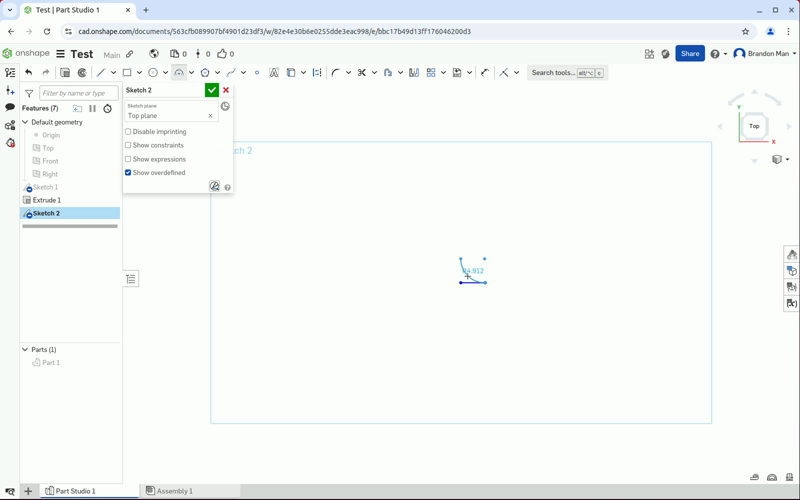
click(467, 275)
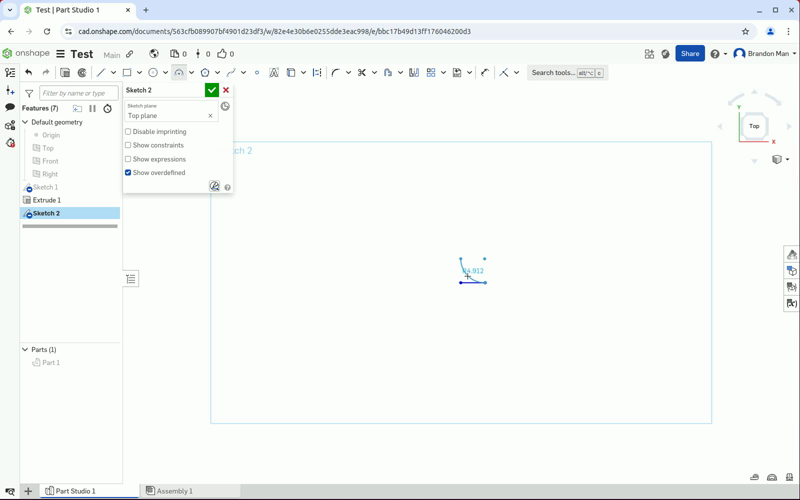
key_up(shift)
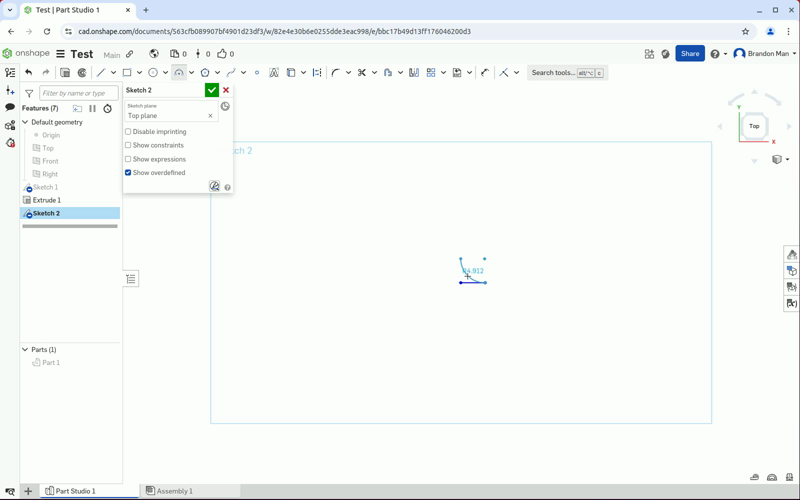
key(esc)
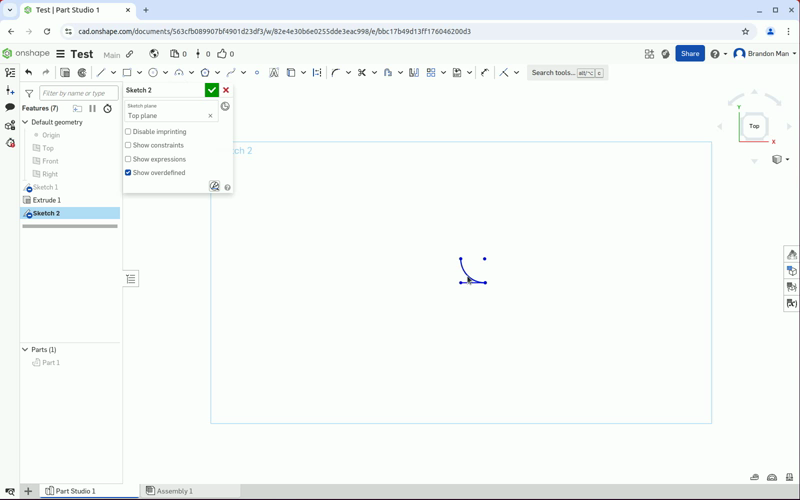
key(l)
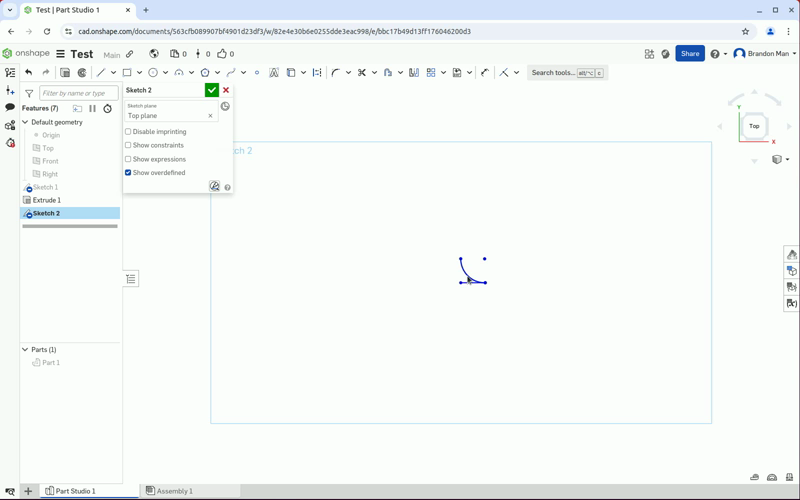
mouse_move(460, 258)
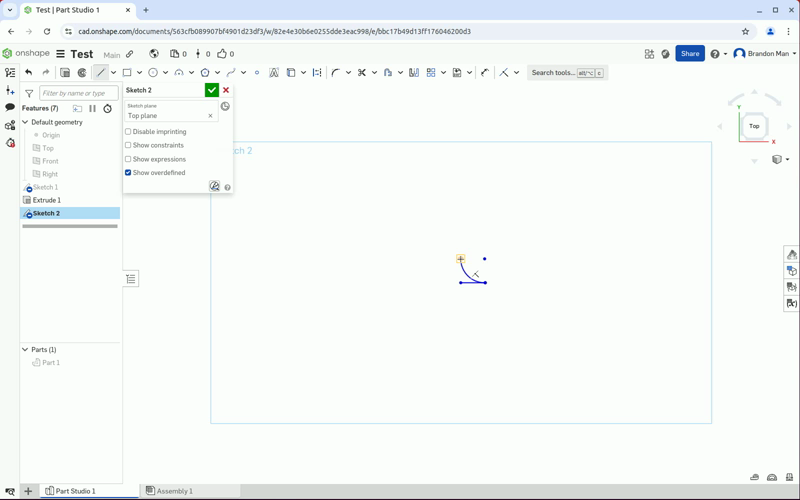
click(460, 258)
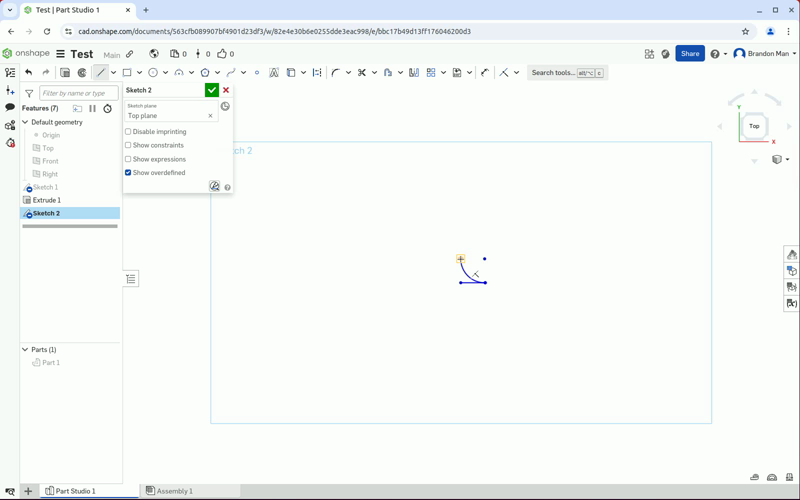
mouse_move(490, 258)
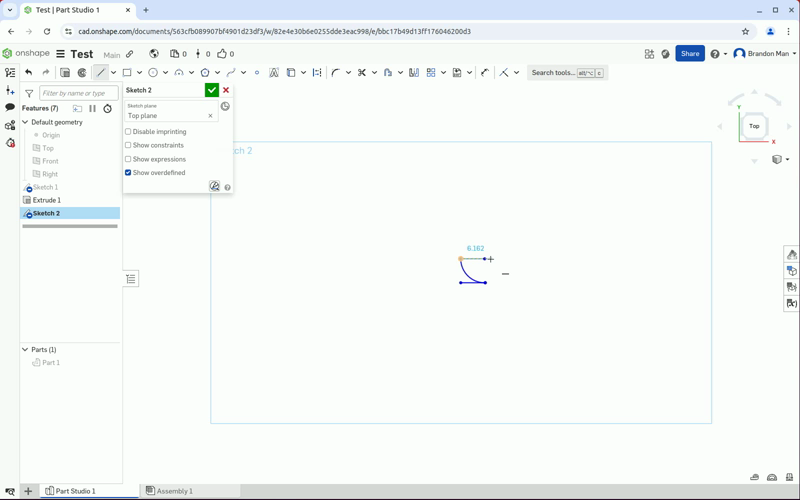
key_down(shift)
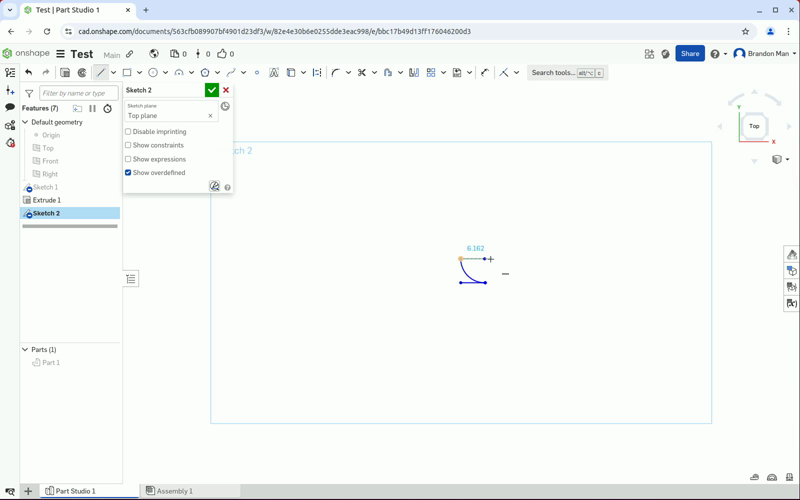
mouse_move(460, 282)
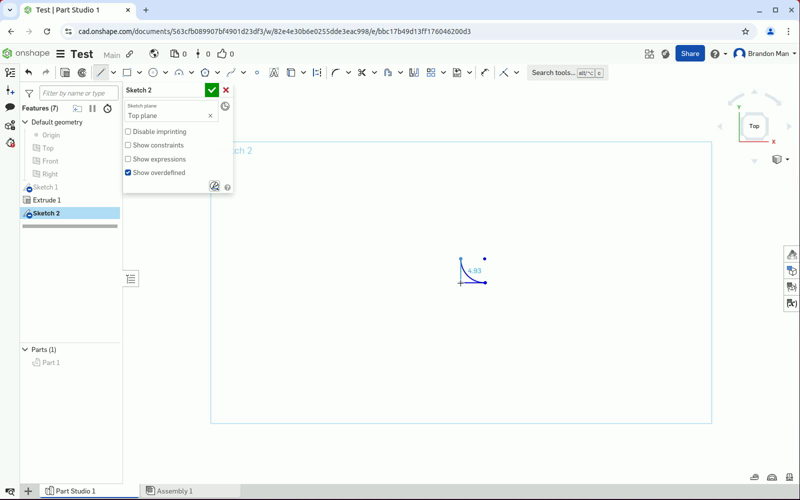
key_up(shift)
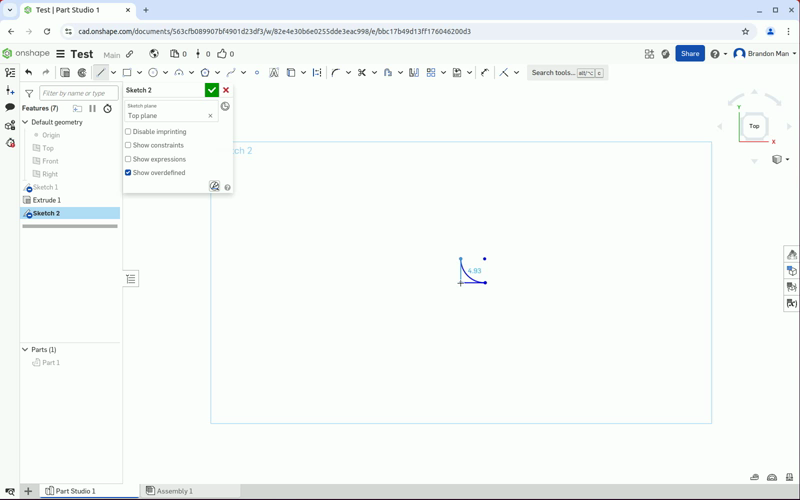
click(460, 282)
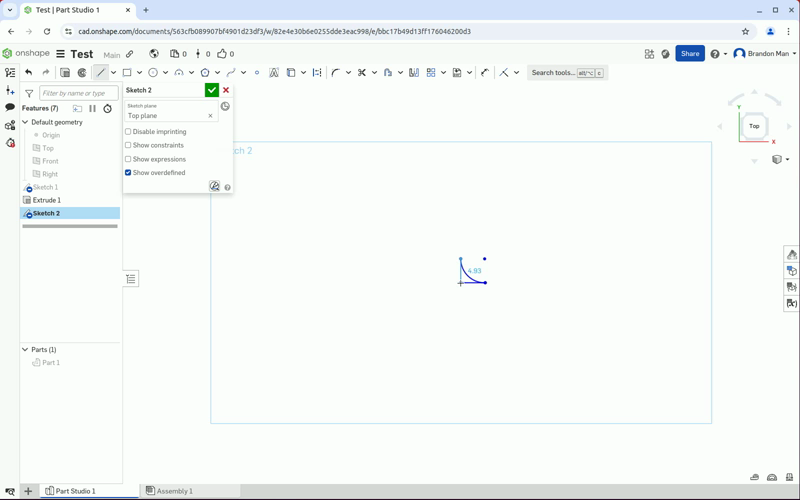
key(esc)
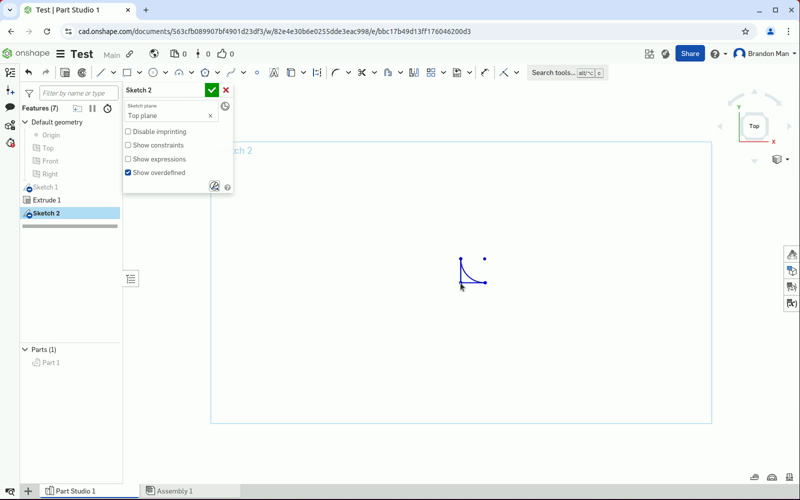
mouse_move(464, 271)
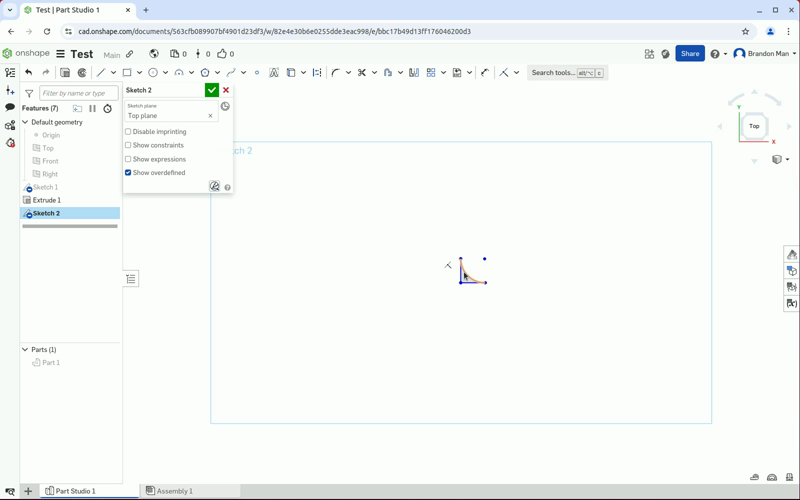
scroll(6)
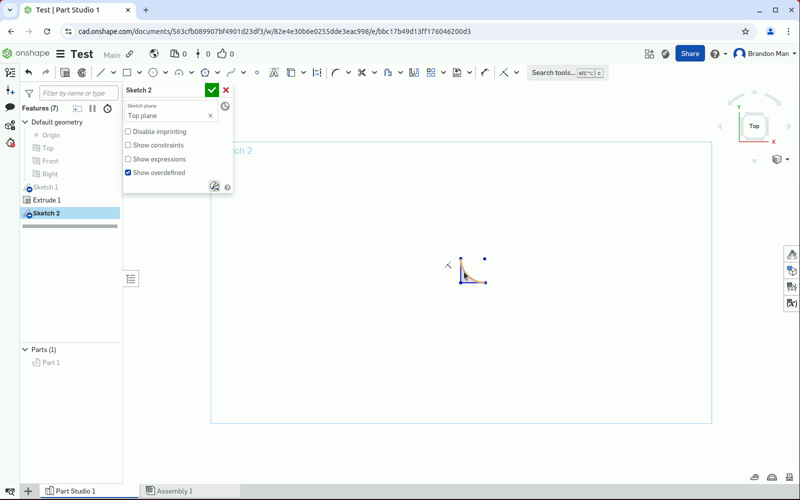
scroll(6)
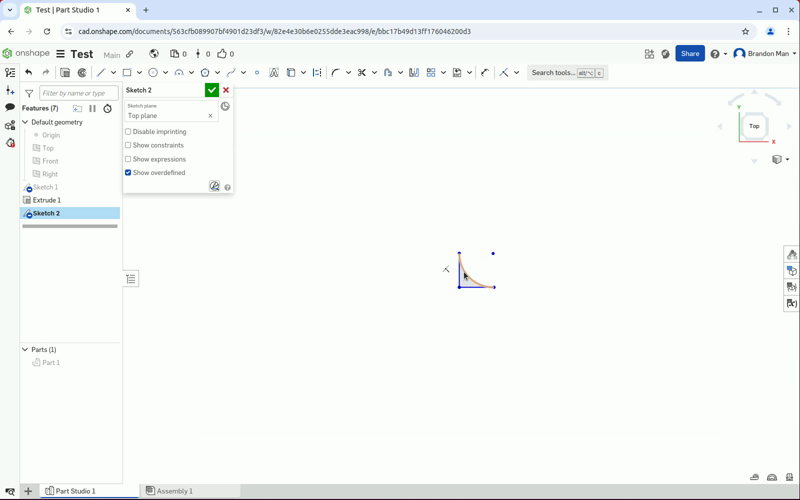
scroll(6)
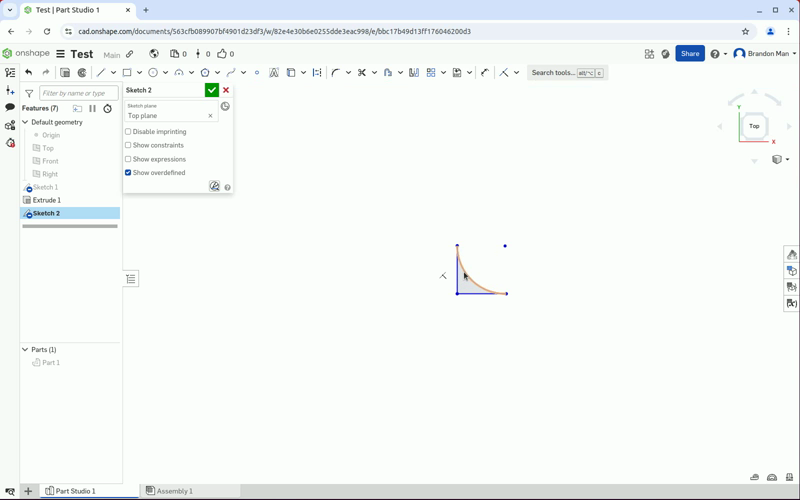
scroll(6)
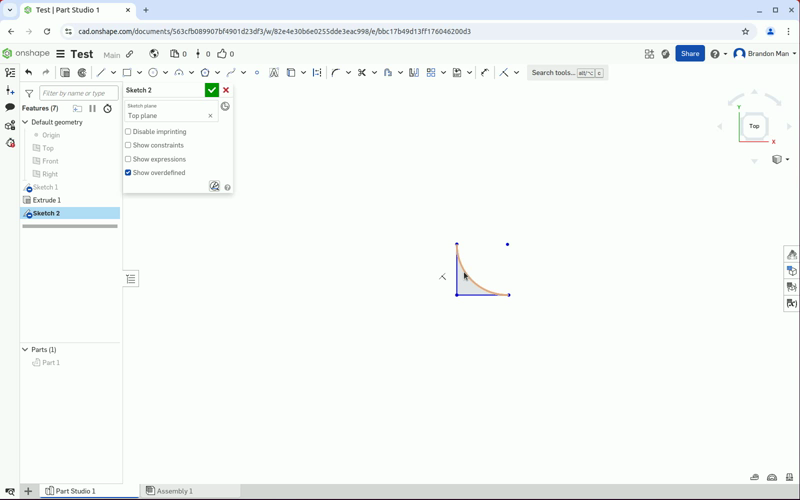
scroll(6)
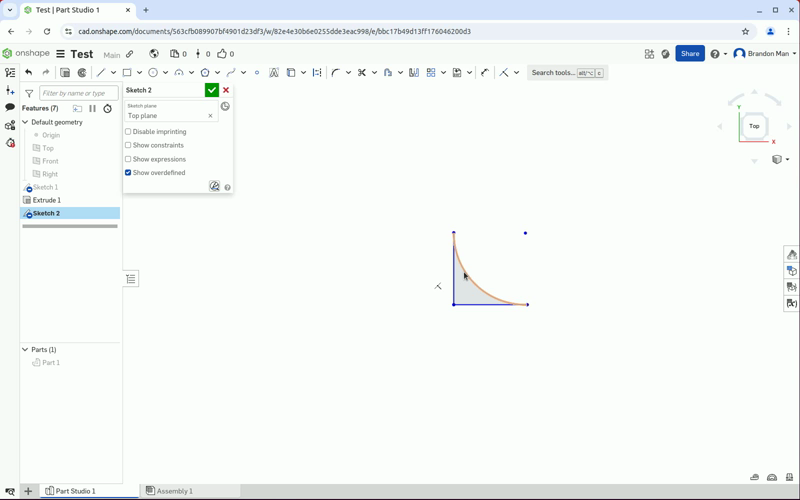
scroll(6)
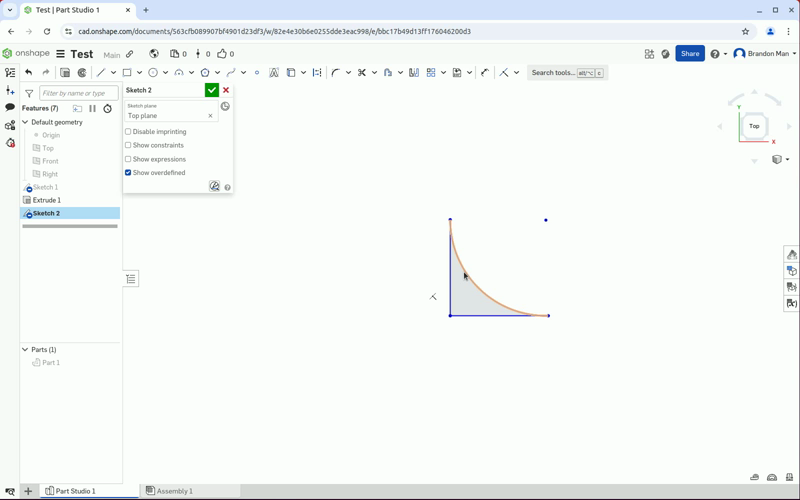
scroll(6)
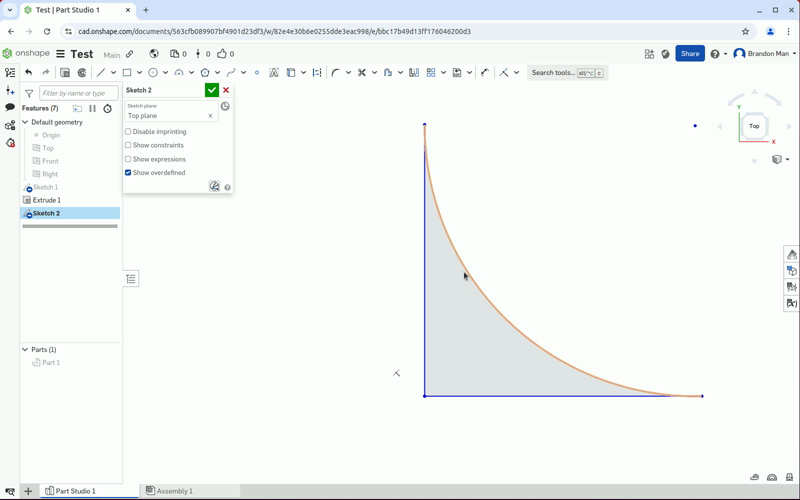
click(464, 271)
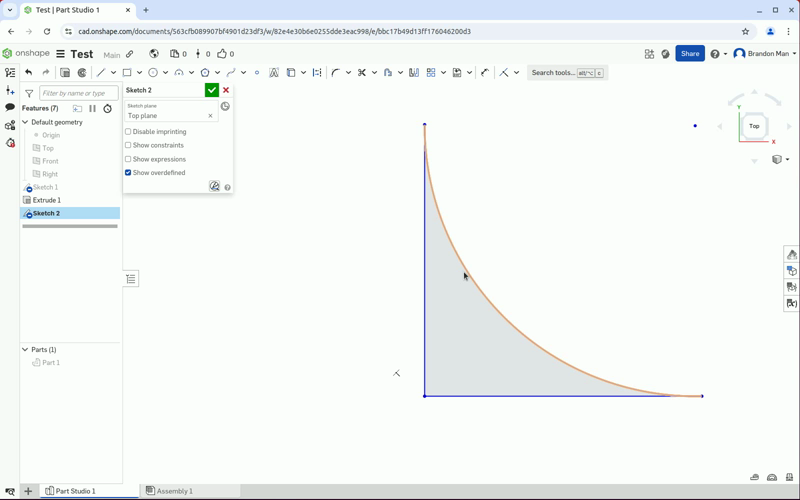
scroll(-6)
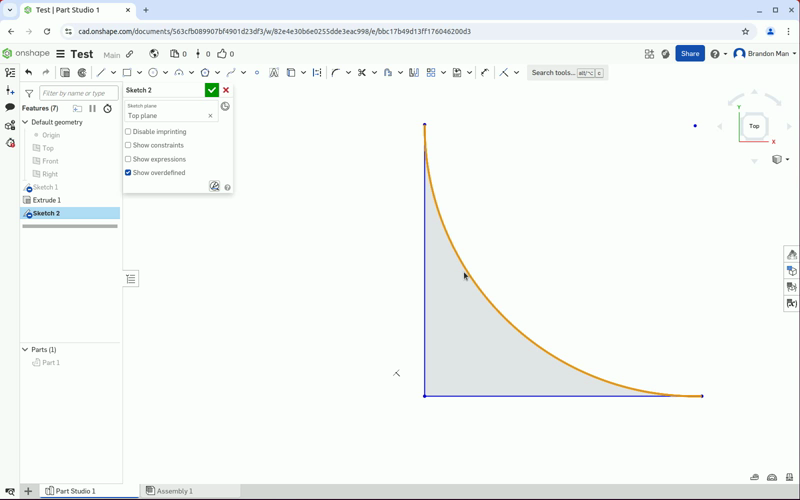
scroll(-6)
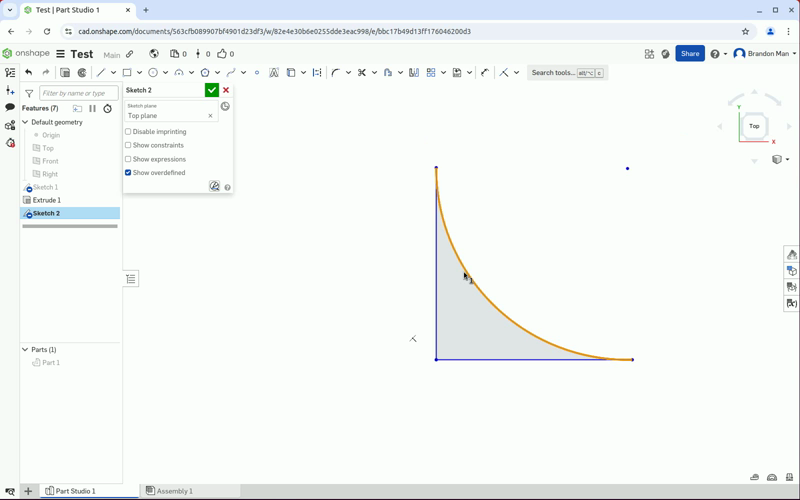
scroll(-6)
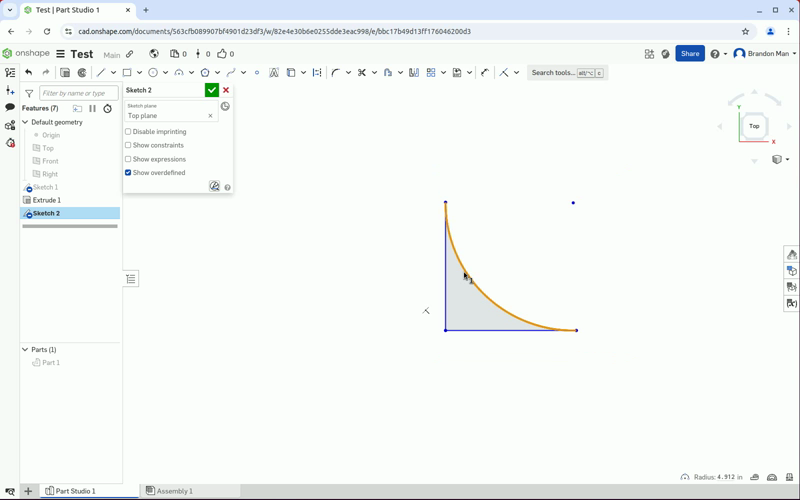
scroll(-6)
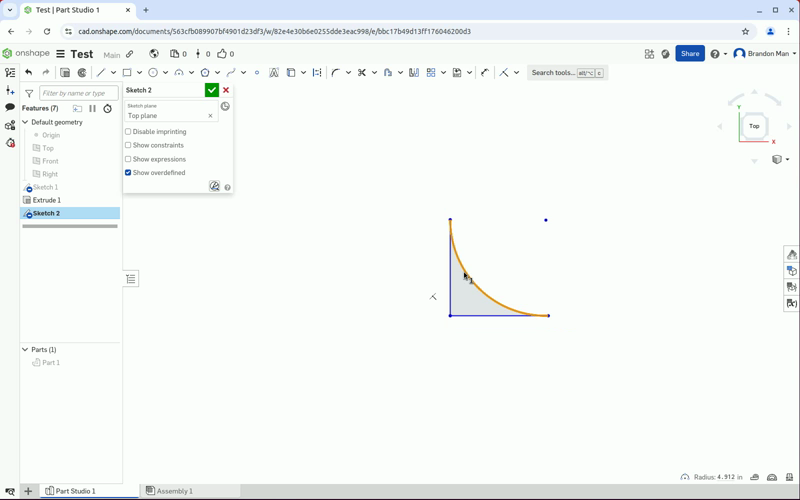
scroll(-6)
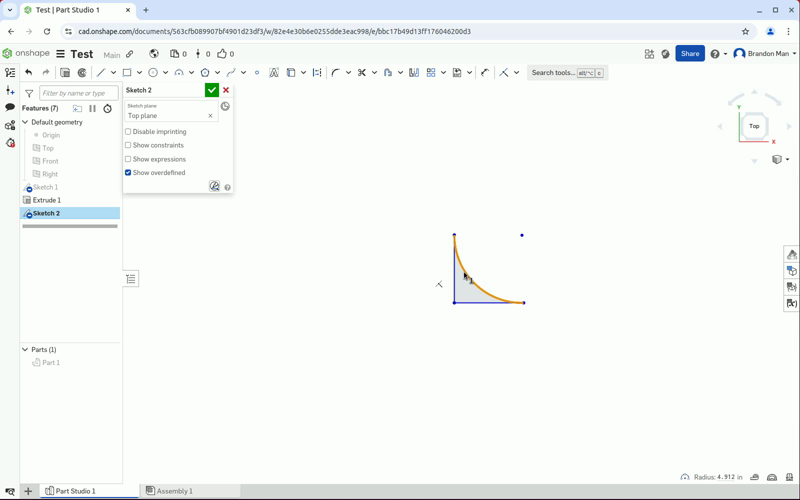
scroll(-6)
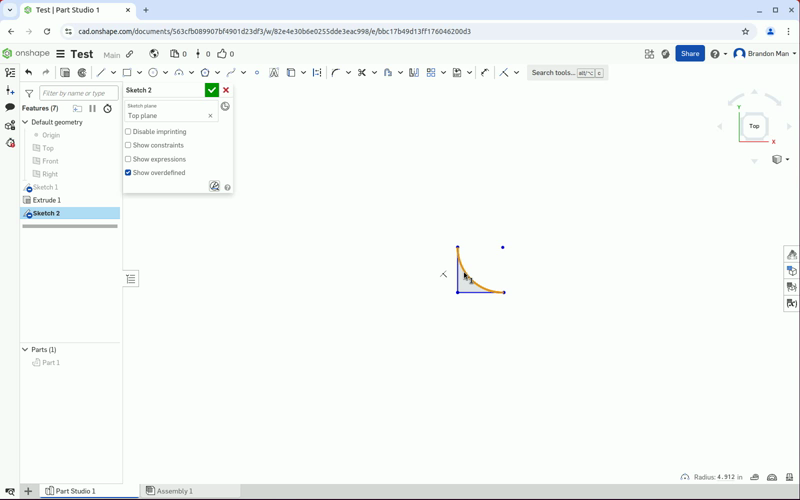
scroll(-6)
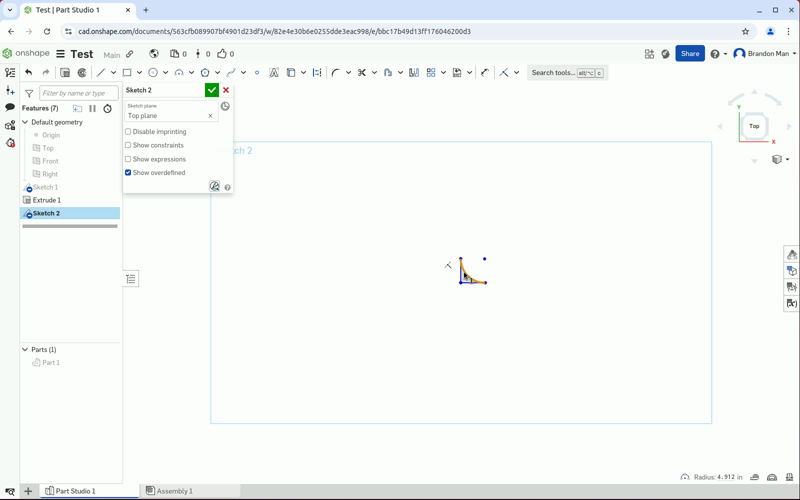
mouse_move(73, 352)
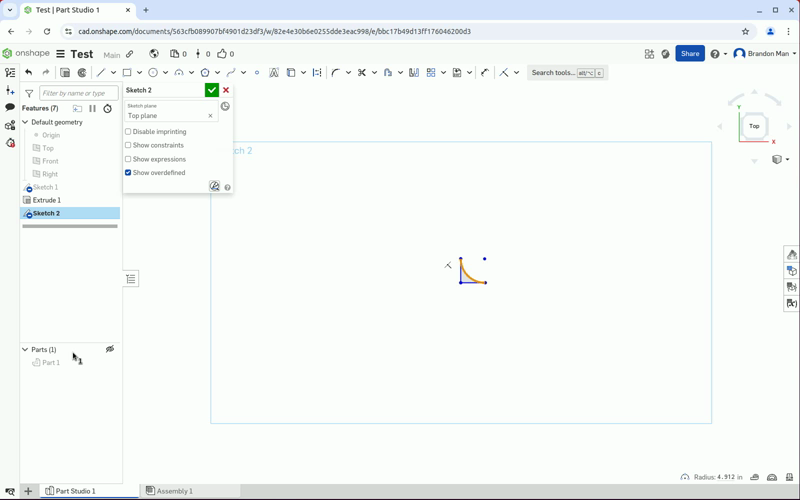
key(shift+y)
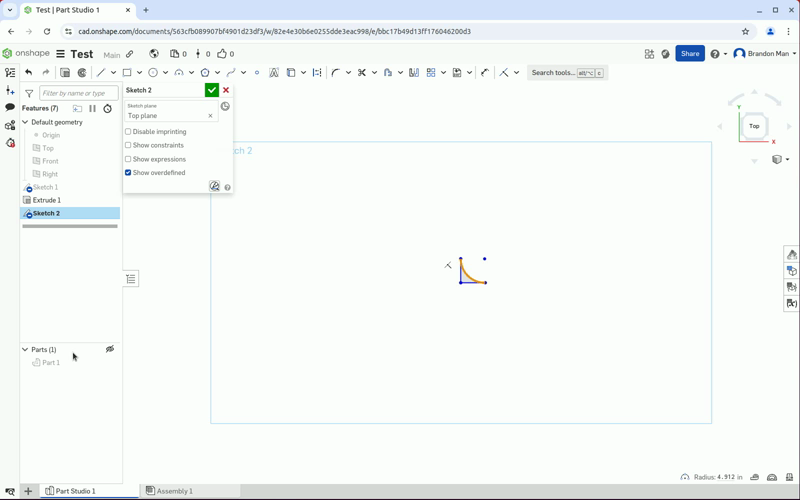
key(shift+e)
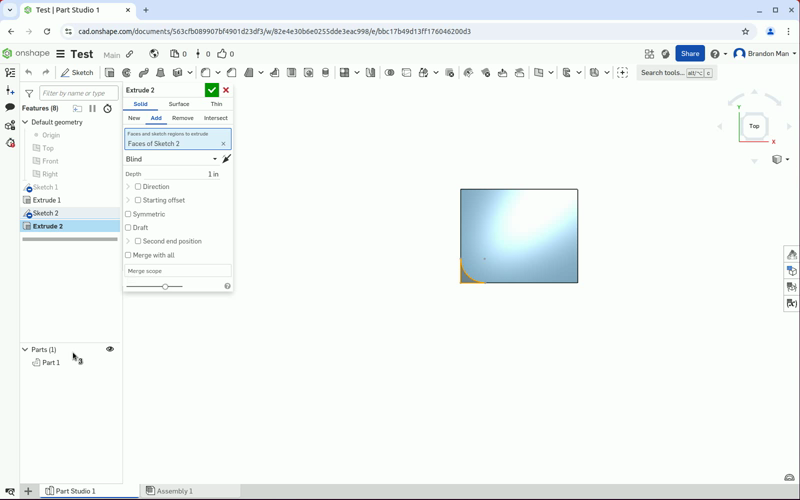
mouse_move(143, 106)
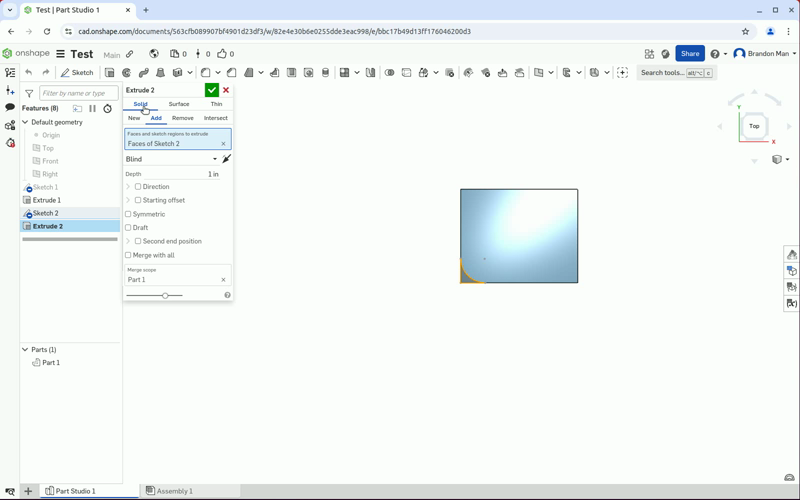
click(143, 106)
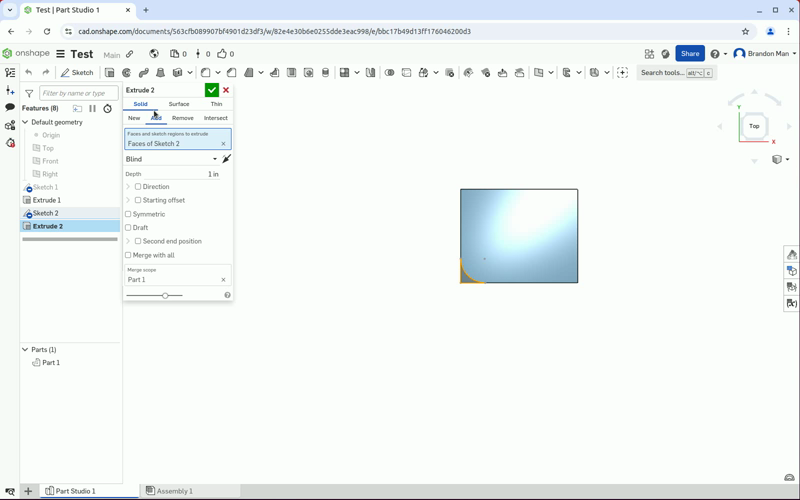
mouse_move(186, 120)
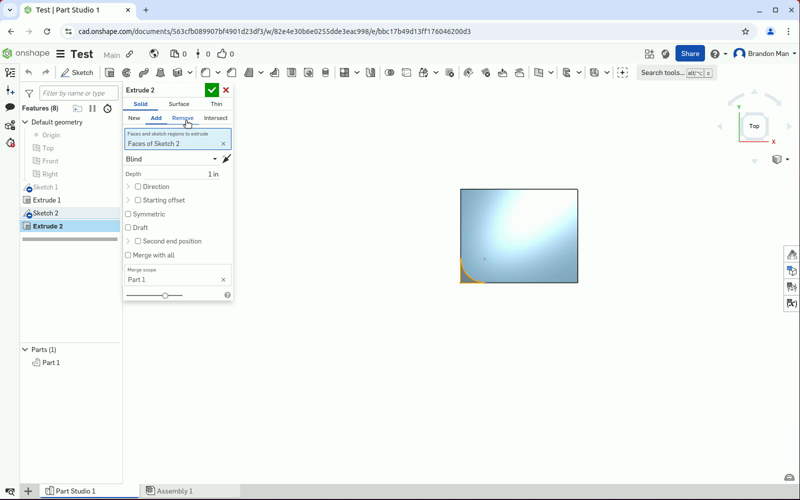
click(186, 120)
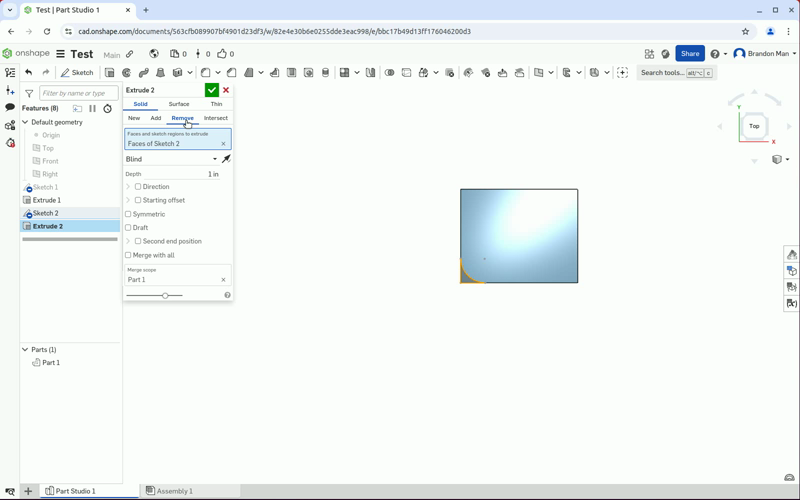
key(tab, 4)
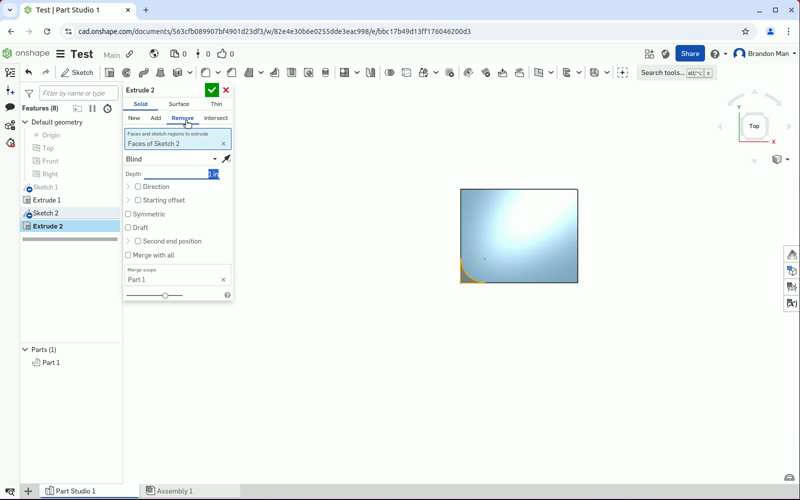
text(-19.257)
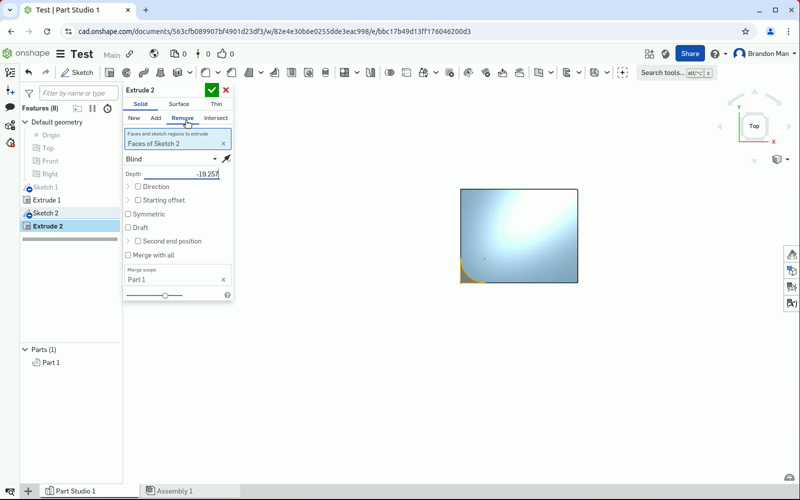
key(tab, 6)
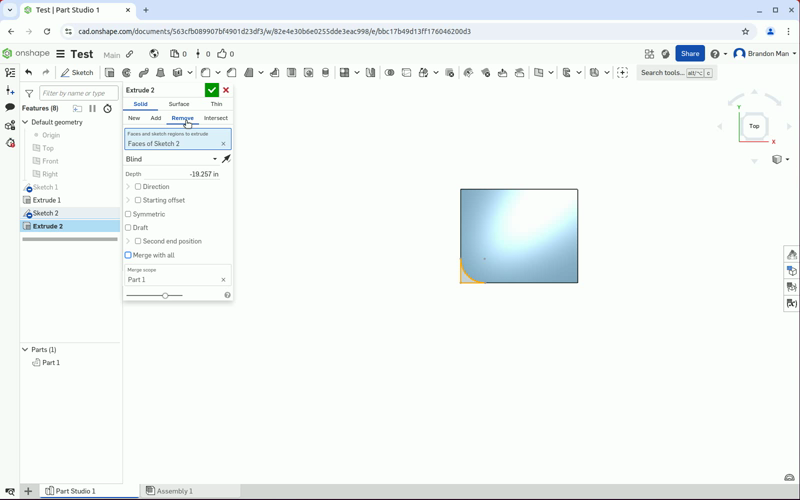
key(space)
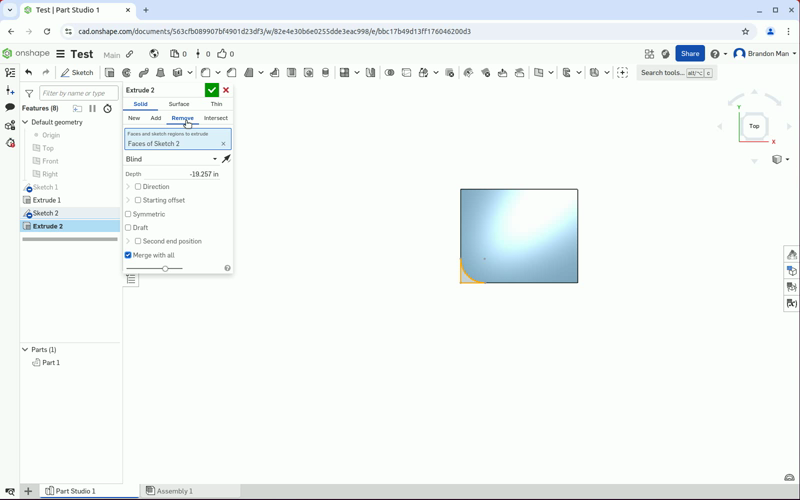
key(enter)
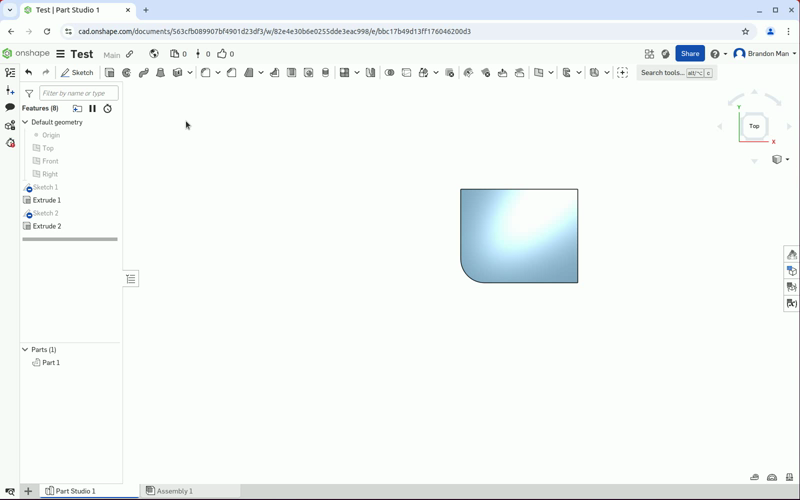
key(shift+h)
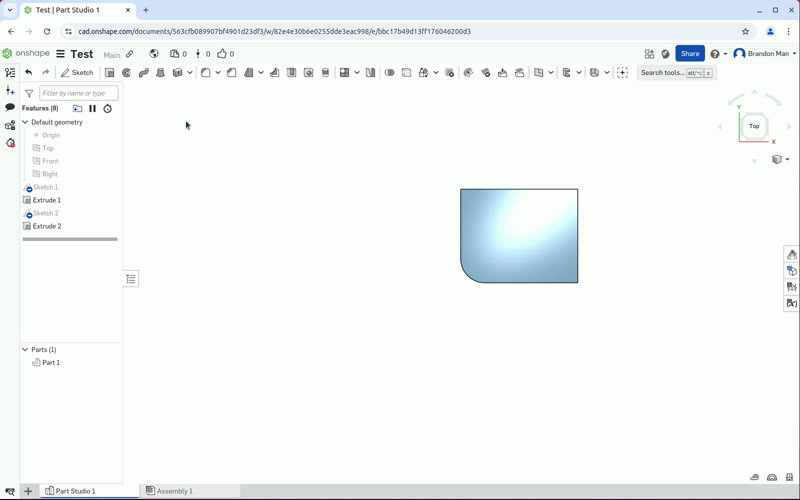
key(shift+h)
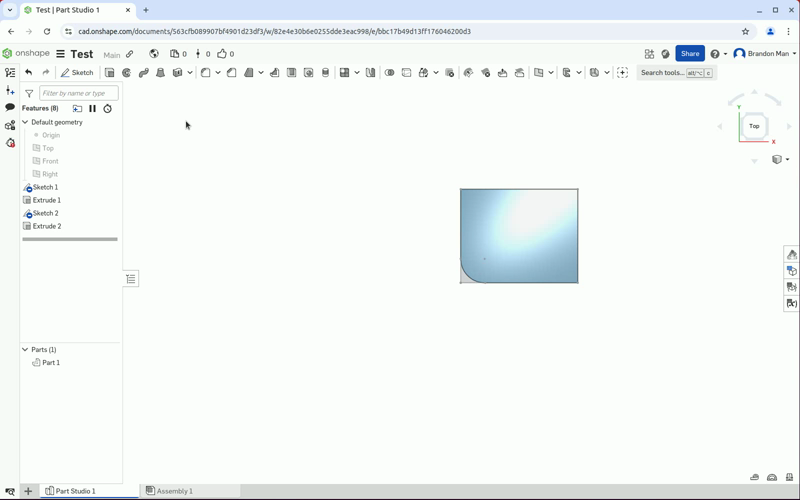
key(shift+7)
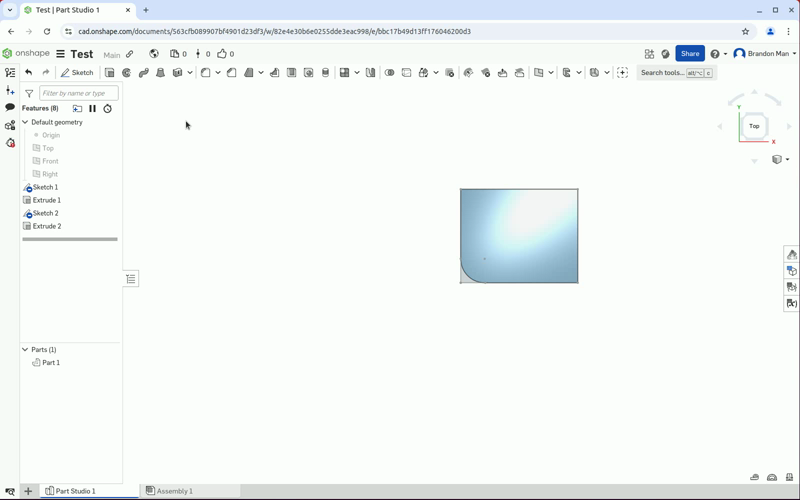
key(up, 3)
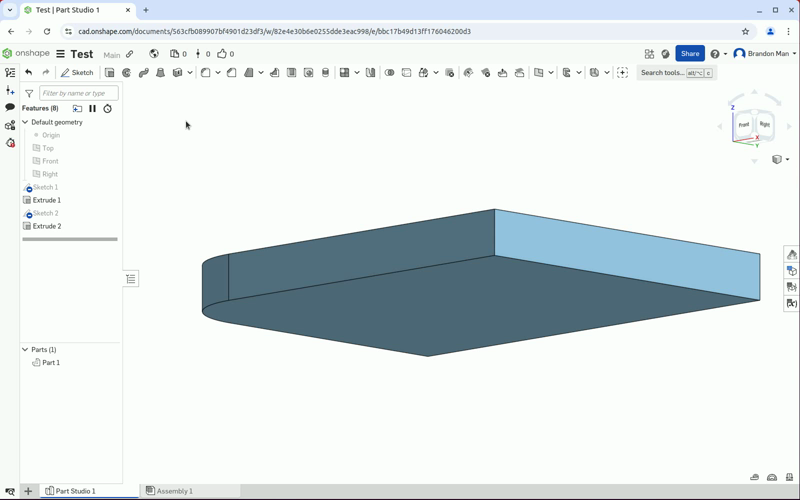
key(left, 3)
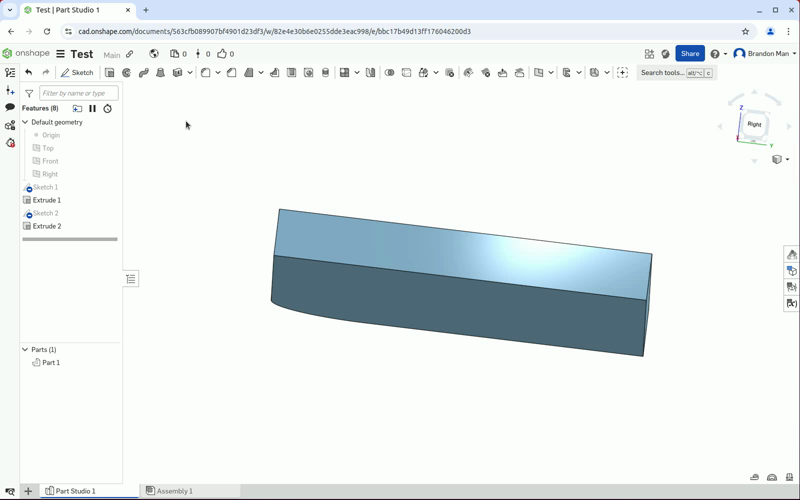
key(right, 3)
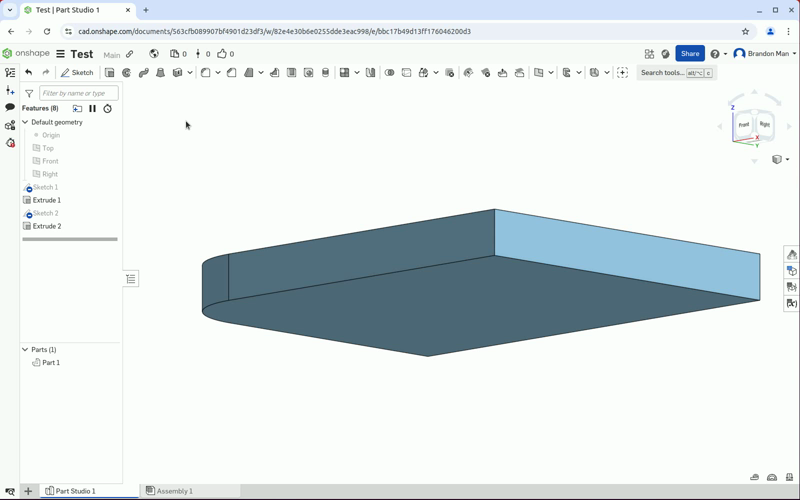
key(down, 3)
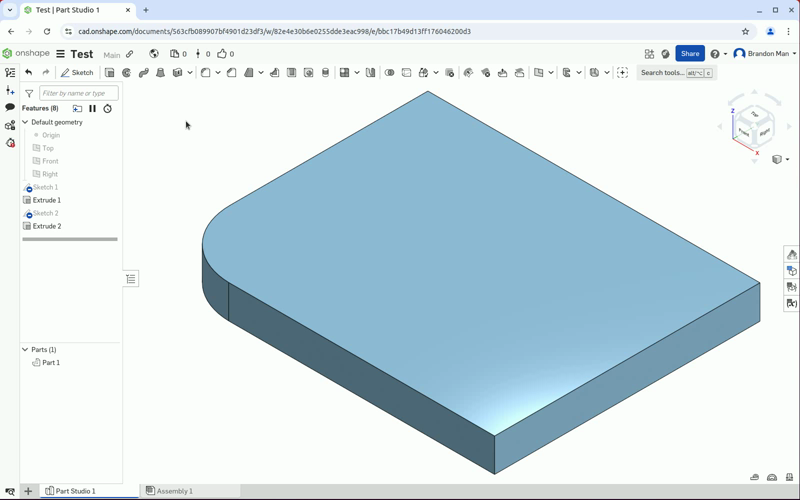
mouse_move(73, 189)
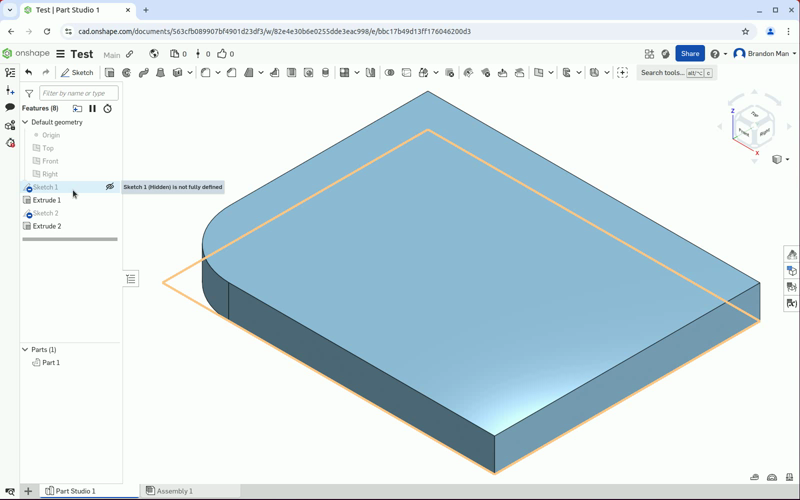
click(73, 189)